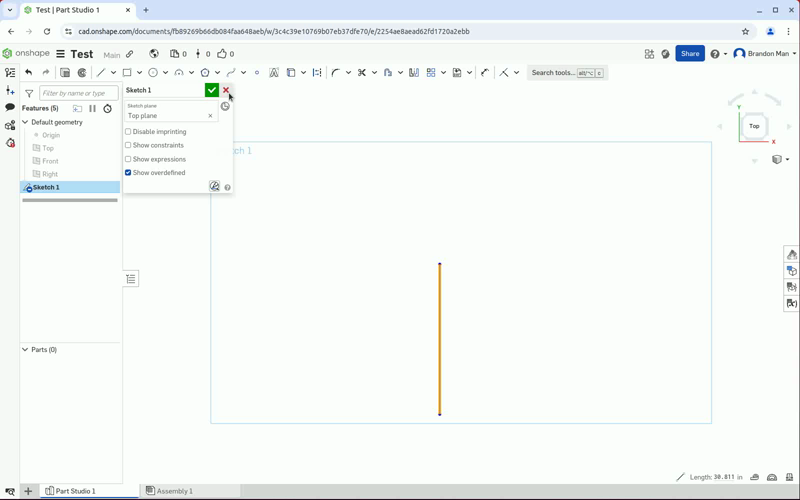
key(shift+h)
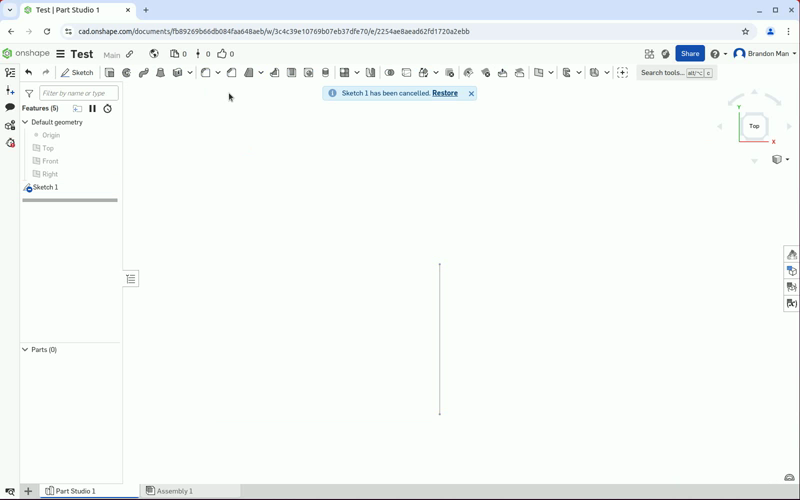
key(shift+s)
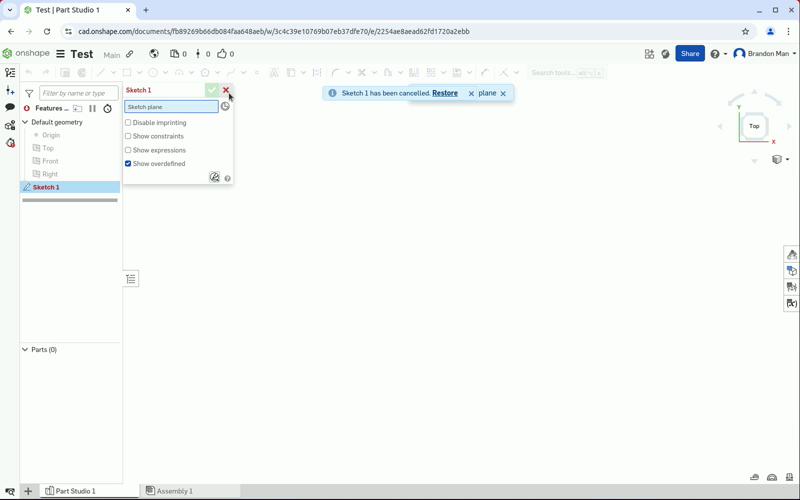
mouse_move(73, 150)
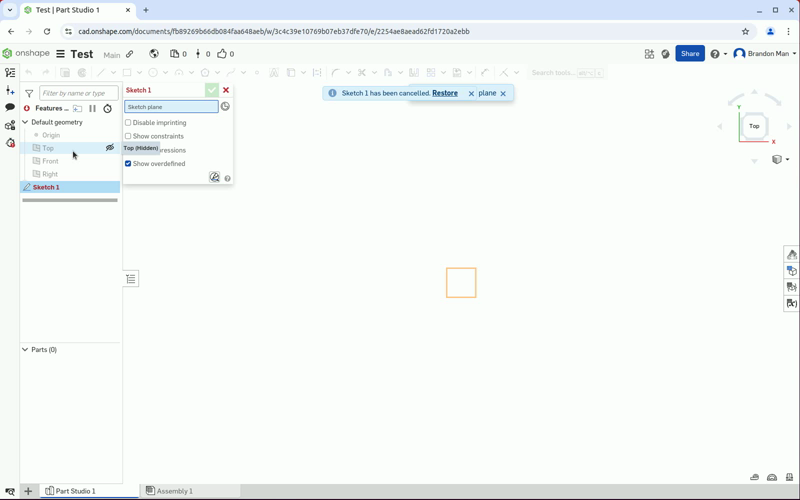
click(73, 150)
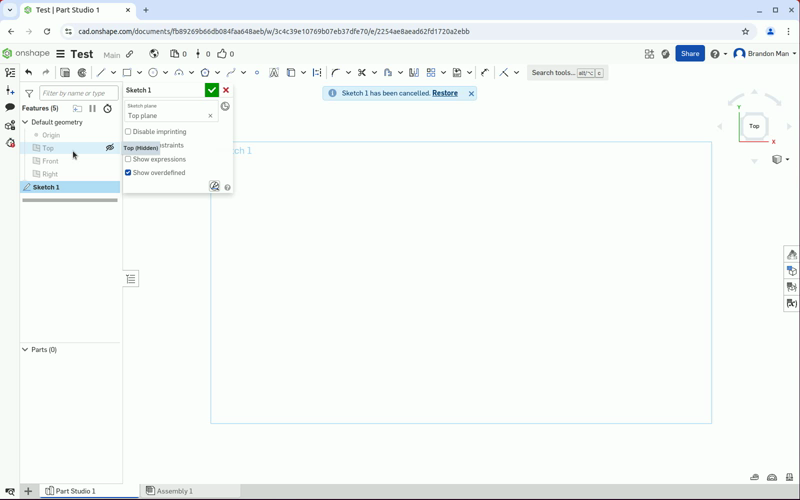
mouse_move(73, 352)
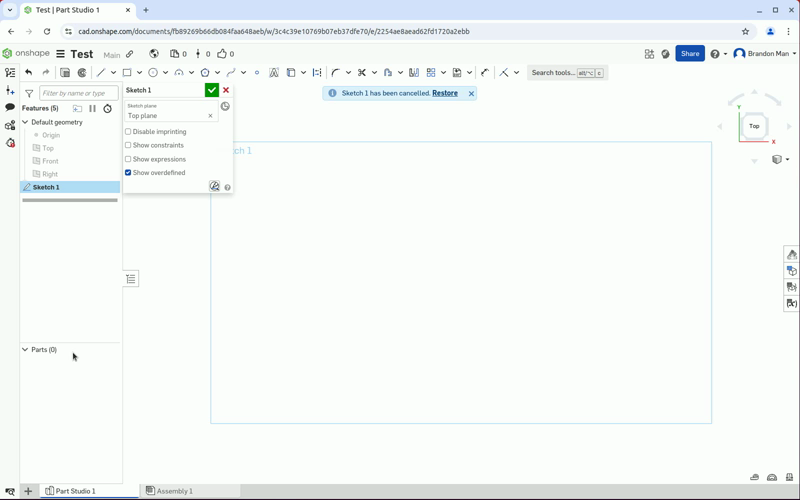
key(y)
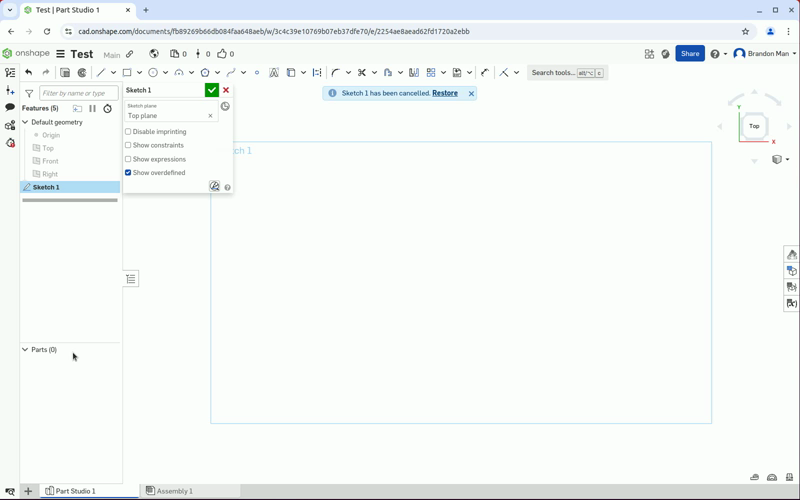
key(l)
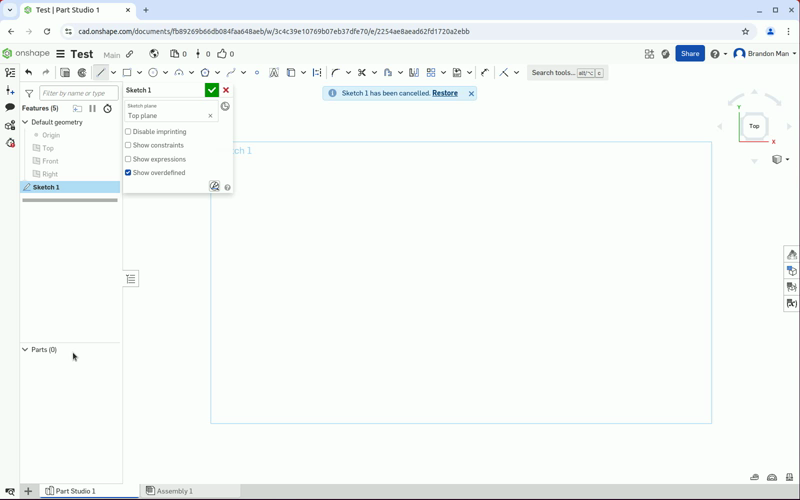
key_down(shift)
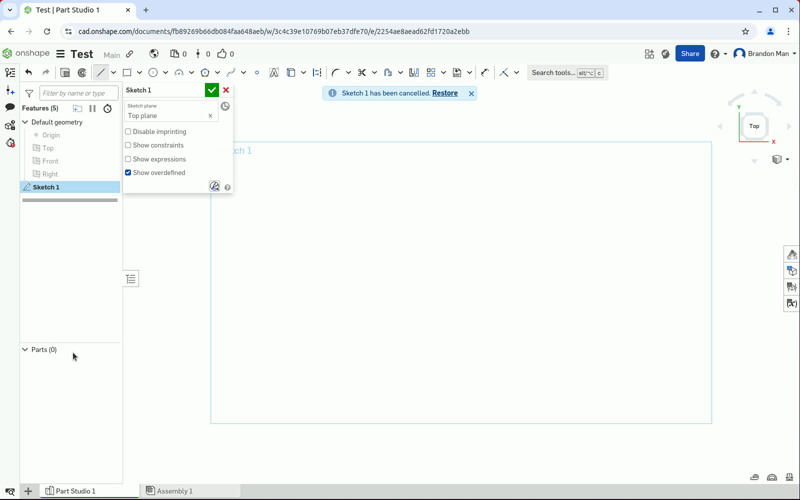
mouse_move(416, 395)
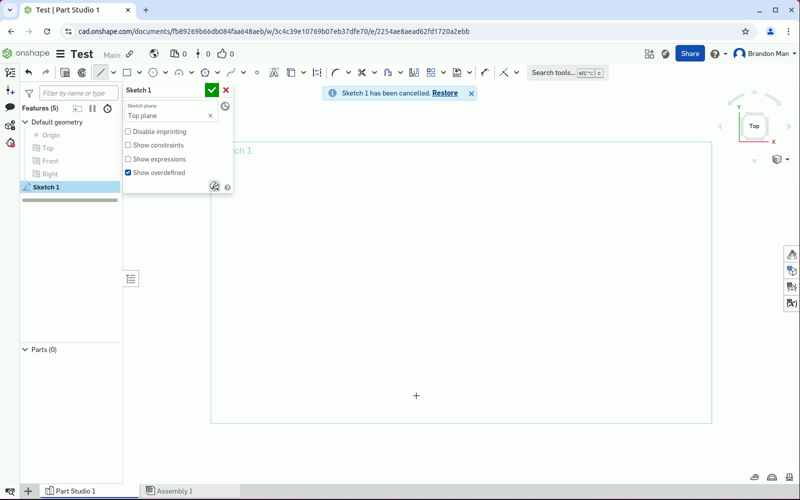
click(416, 395)
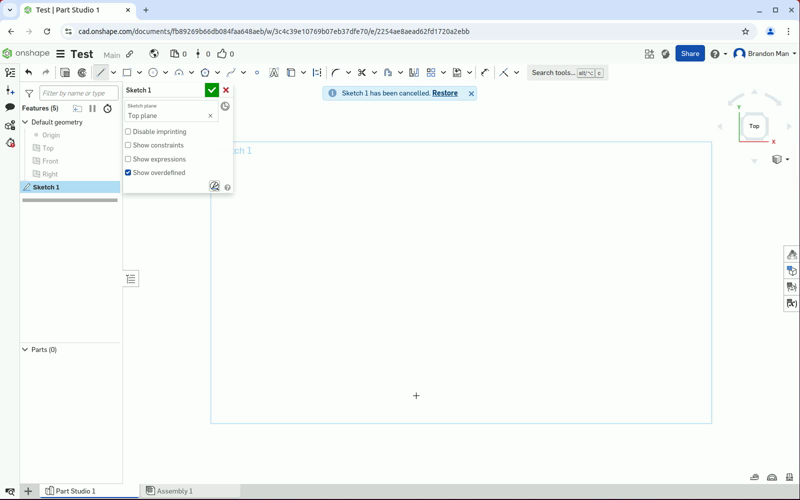
key_up(shift)
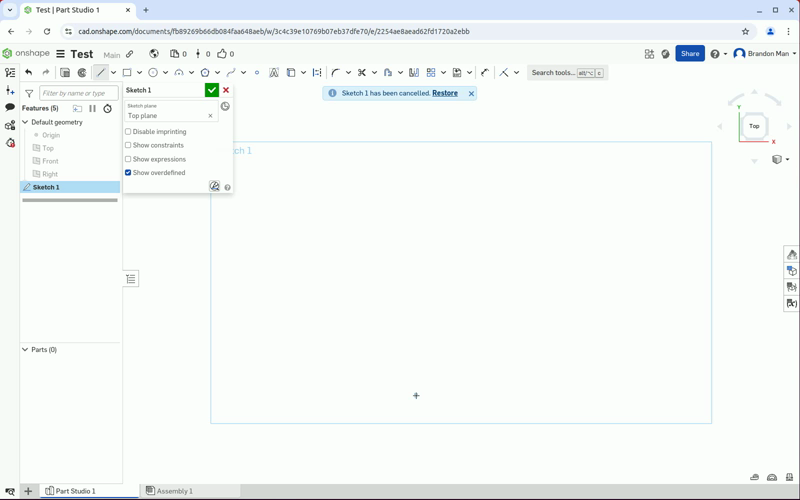
key_down(shift)
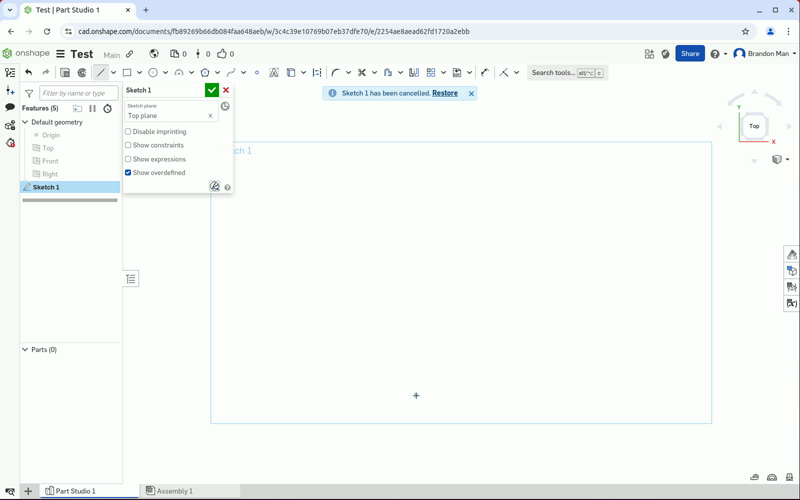
mouse_move(505, 395)
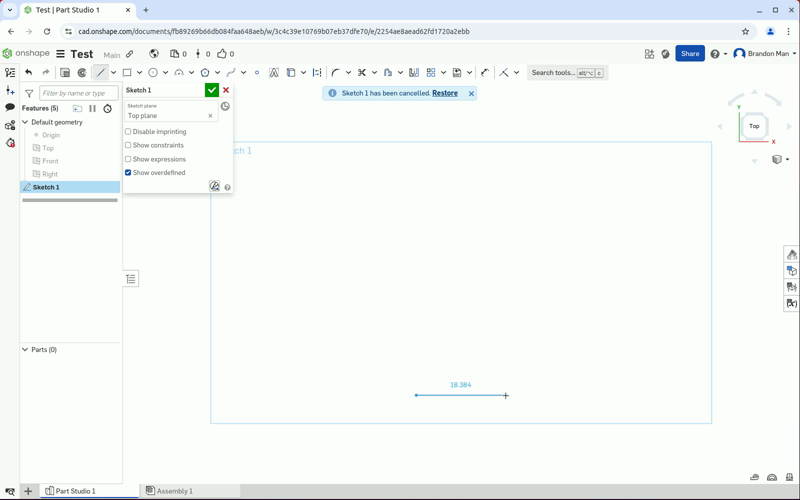
click(505, 395)
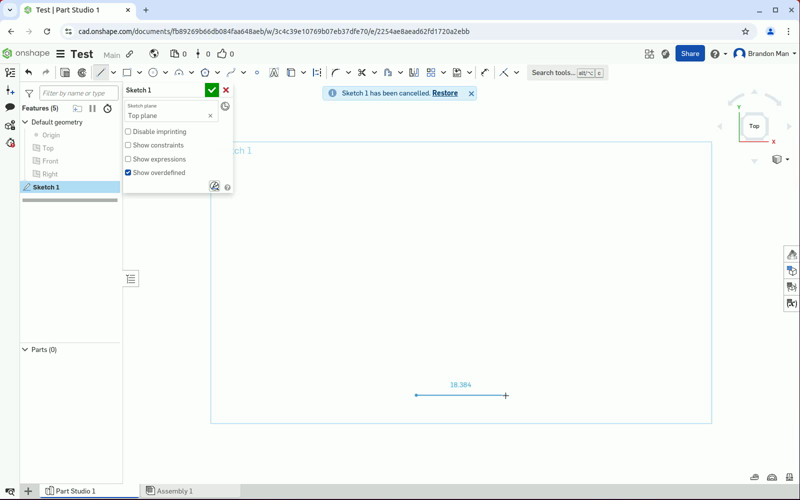
key_up(shift)
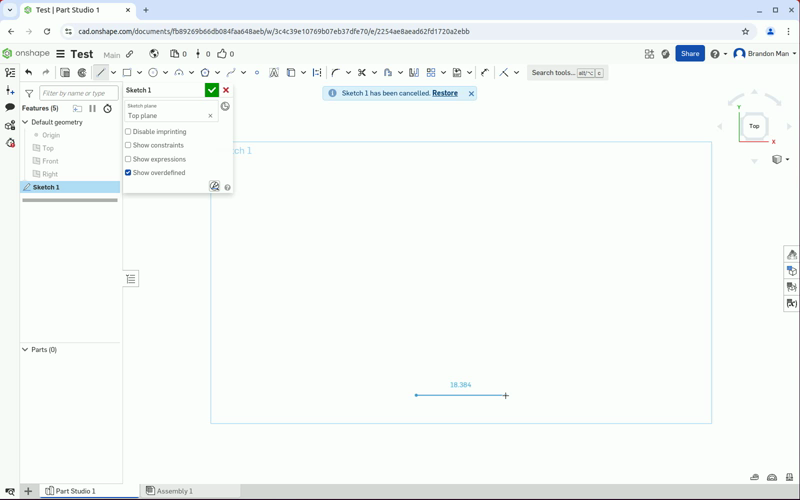
key_down(shift)
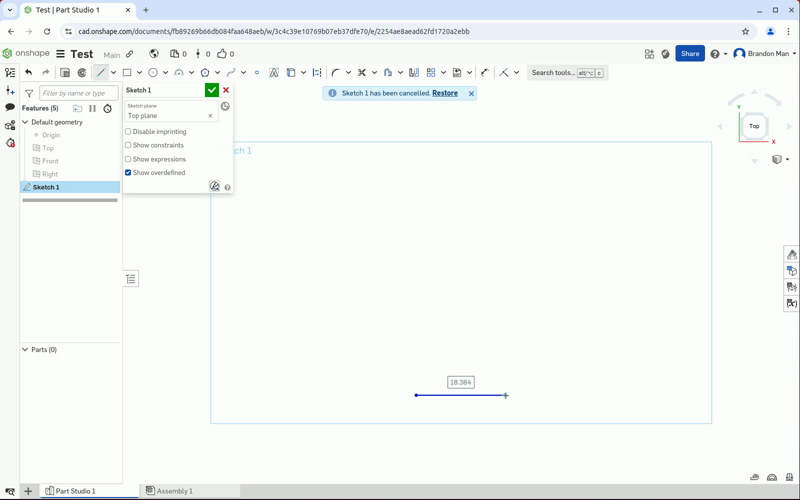
mouse_move(505, 171)
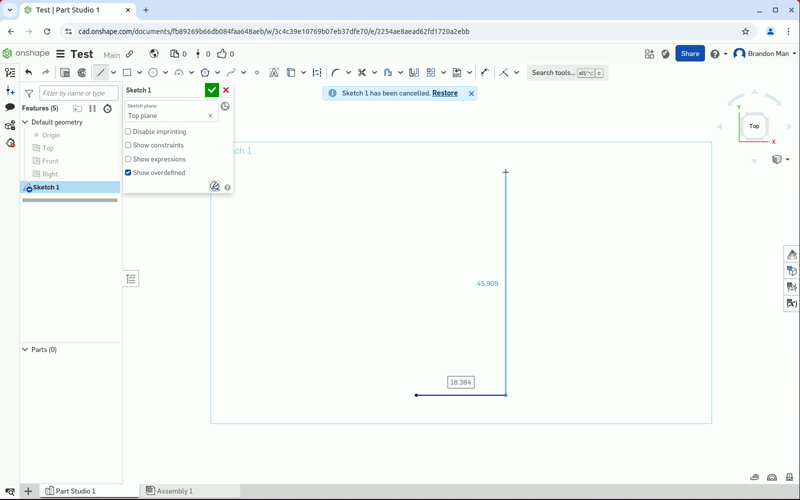
click(505, 171)
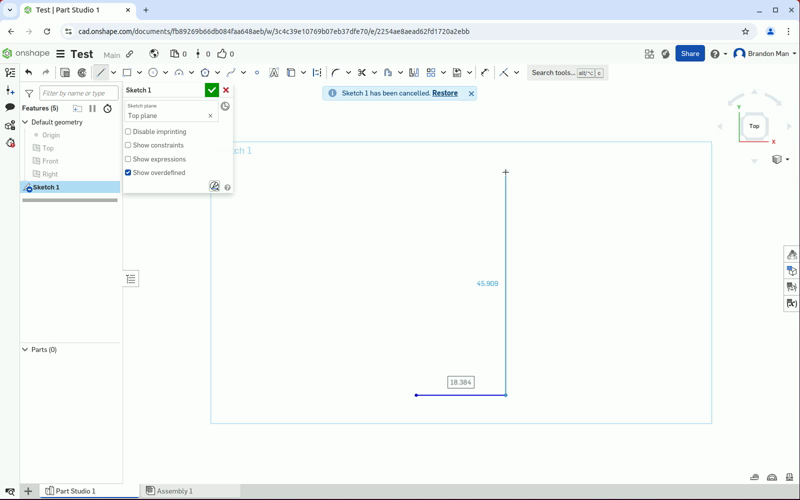
key_up(shift)
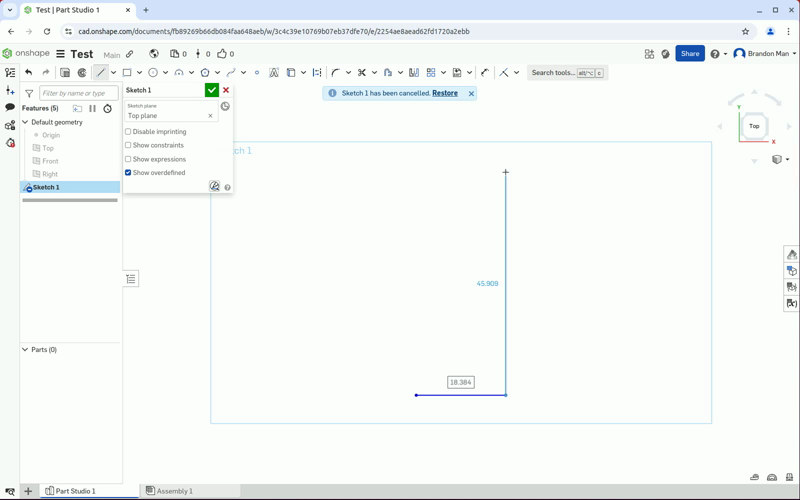
key_down(shift)
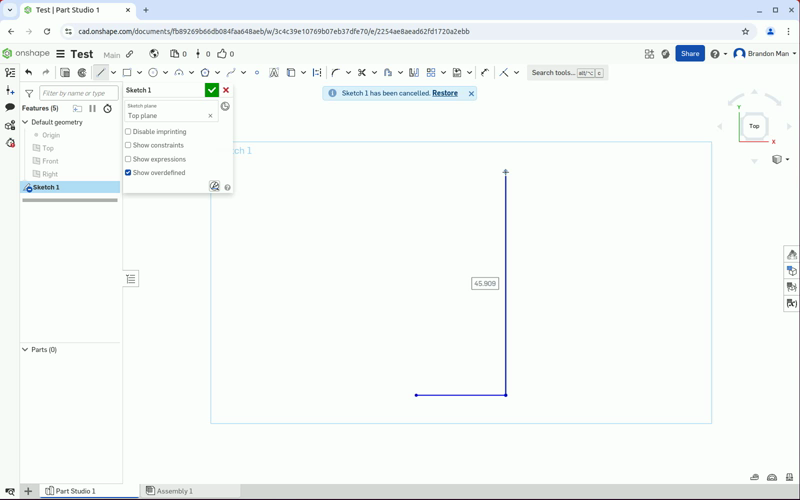
mouse_move(416, 171)
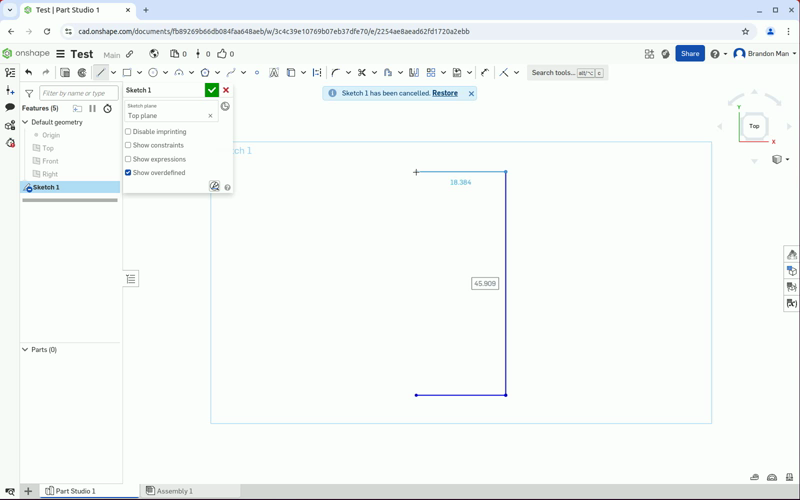
click(416, 171)
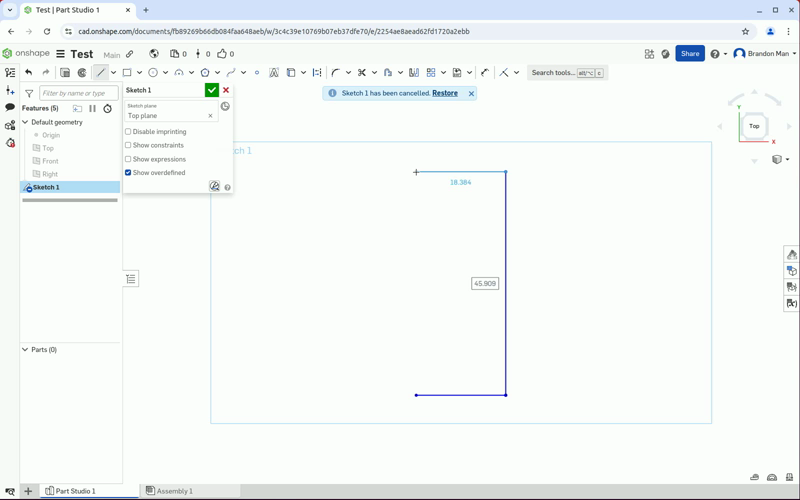
key_up(shift)
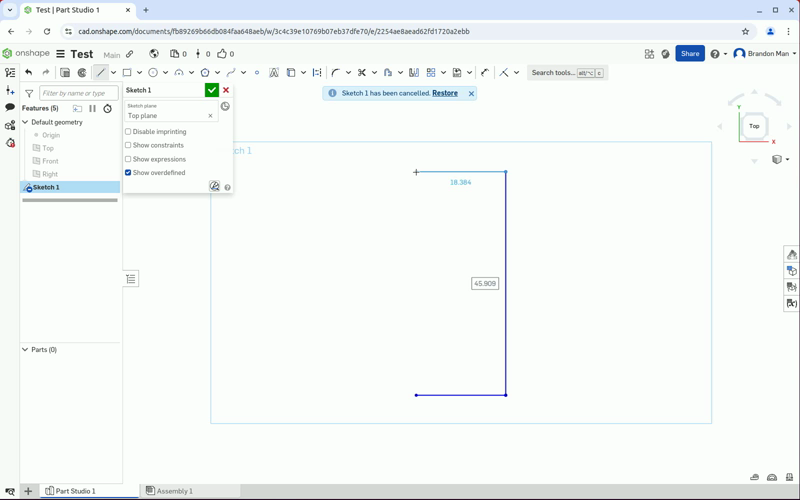
key_down(shift)
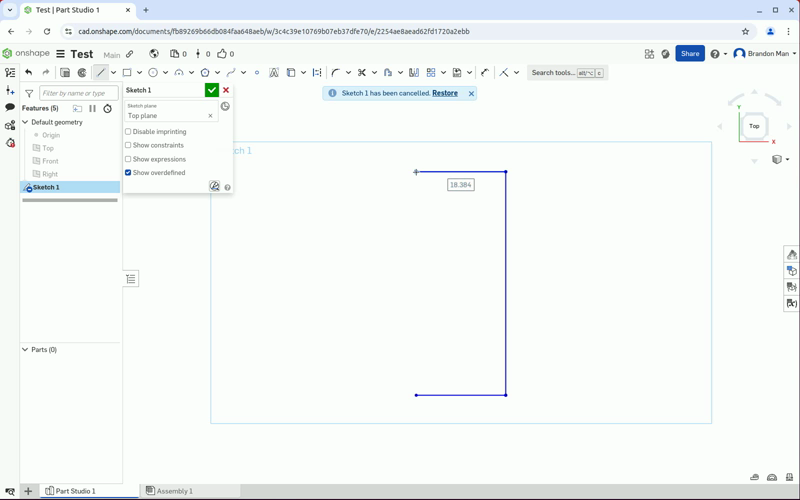
mouse_move(416, 395)
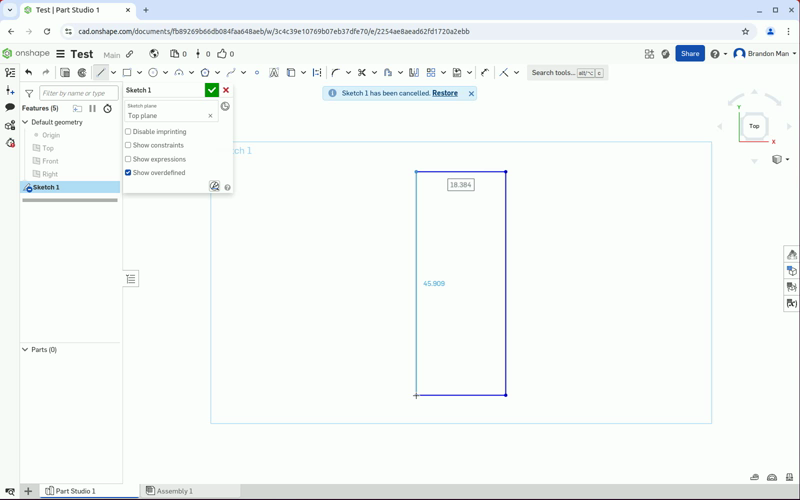
key_up(shift)
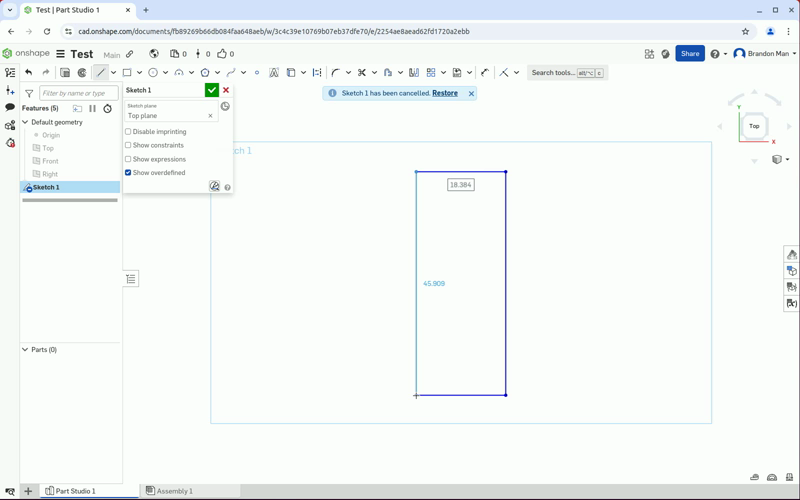
click(416, 395)
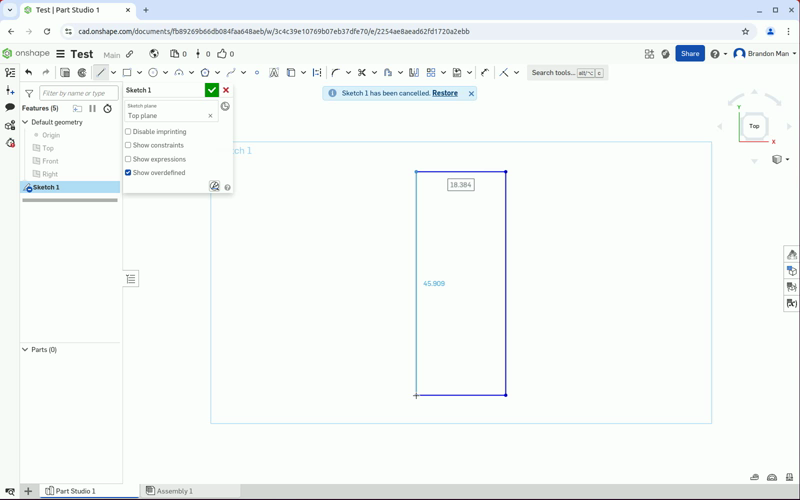
key(esc)
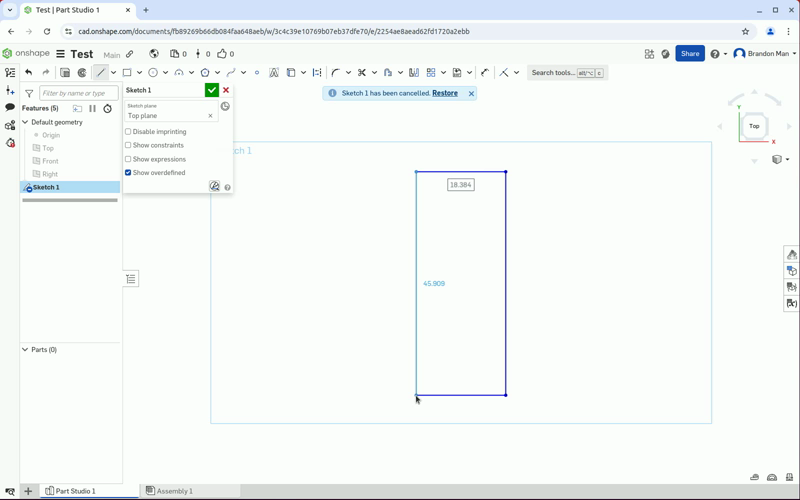
mouse_move(432, 196)
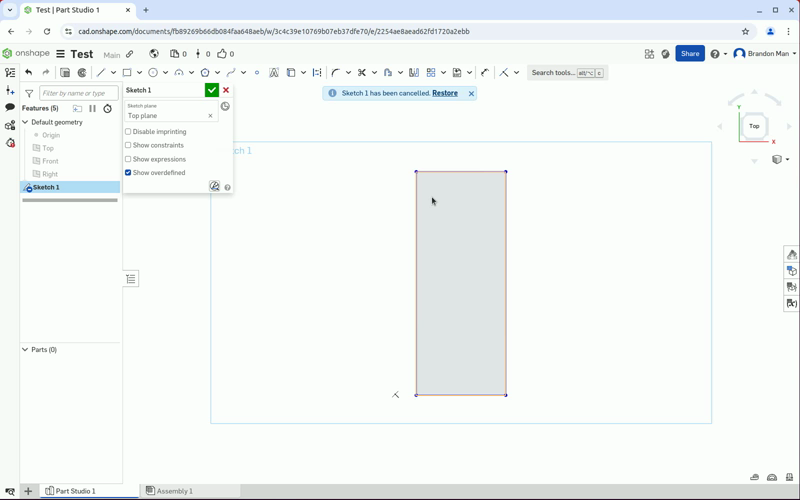
click(432, 196)
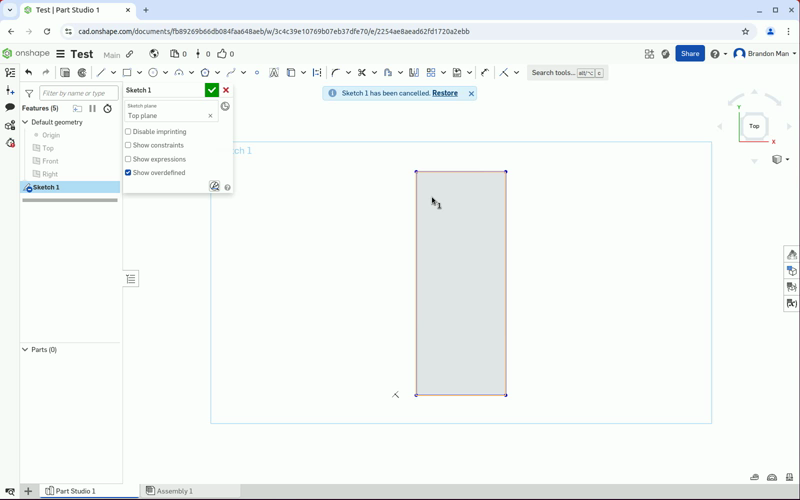
mouse_move(73, 352)
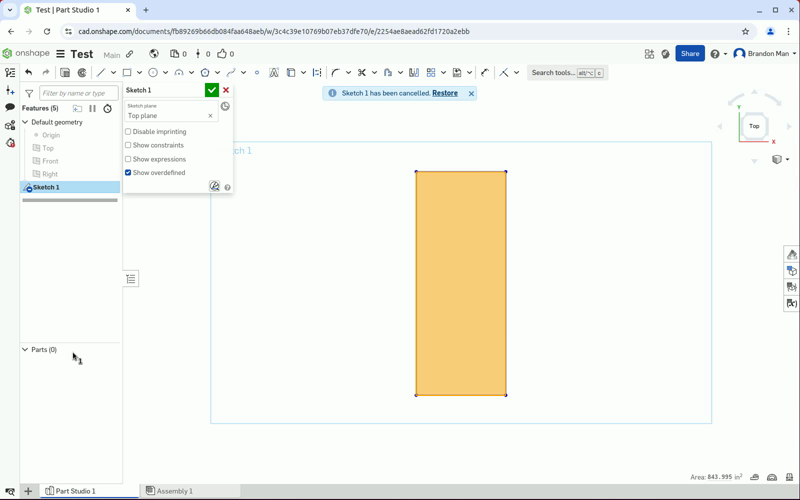
key(shift+y)
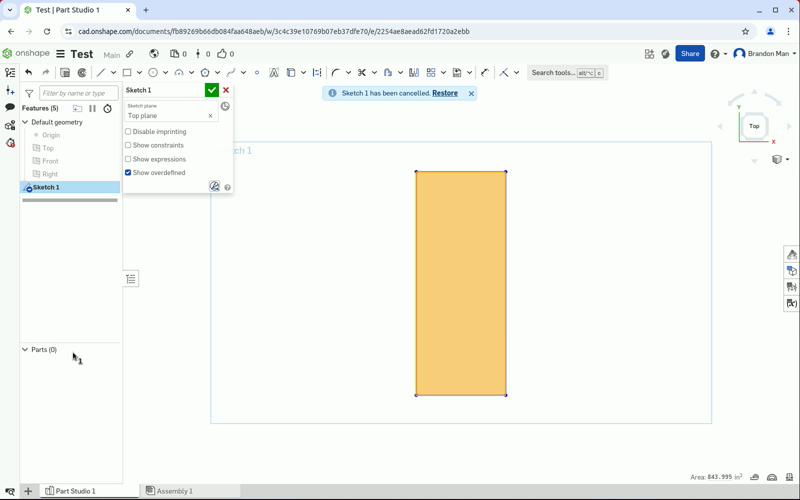
key(shift+e)
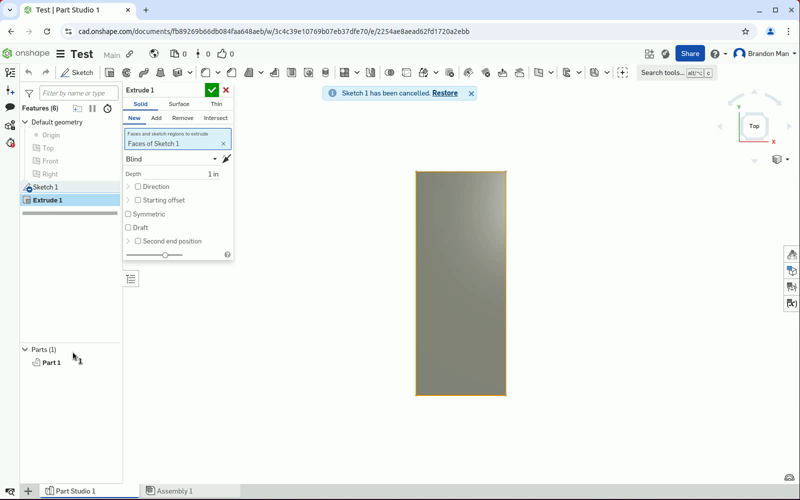
mouse_move(143, 106)
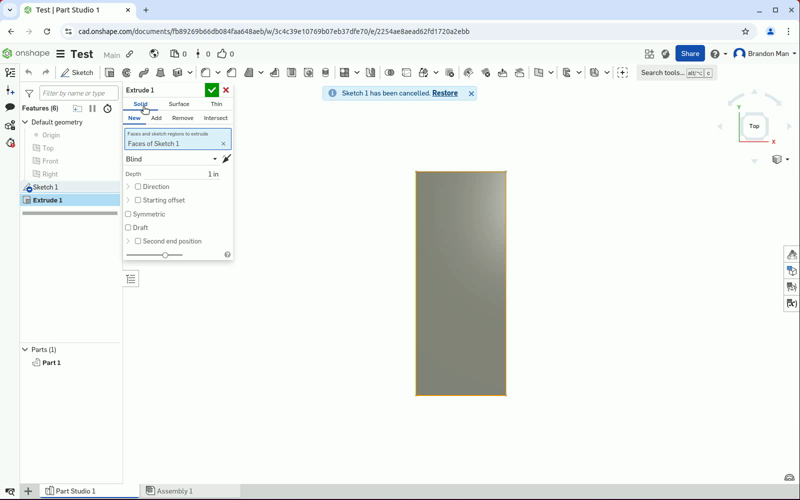
click(143, 106)
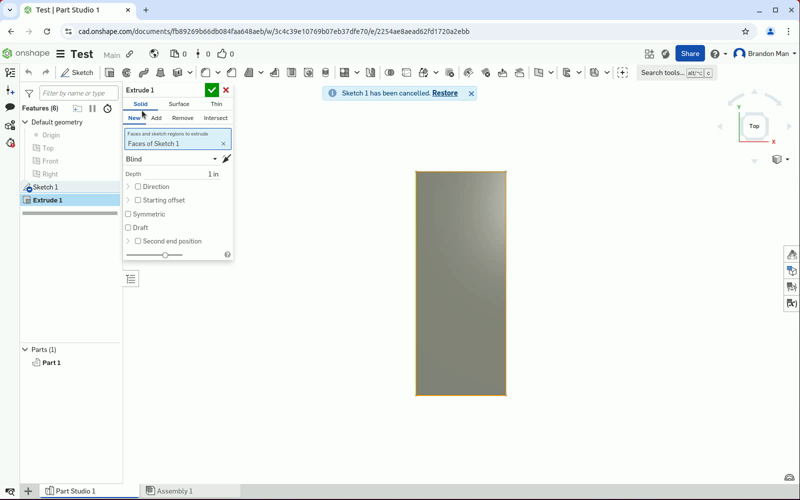
mouse_move(137, 120)
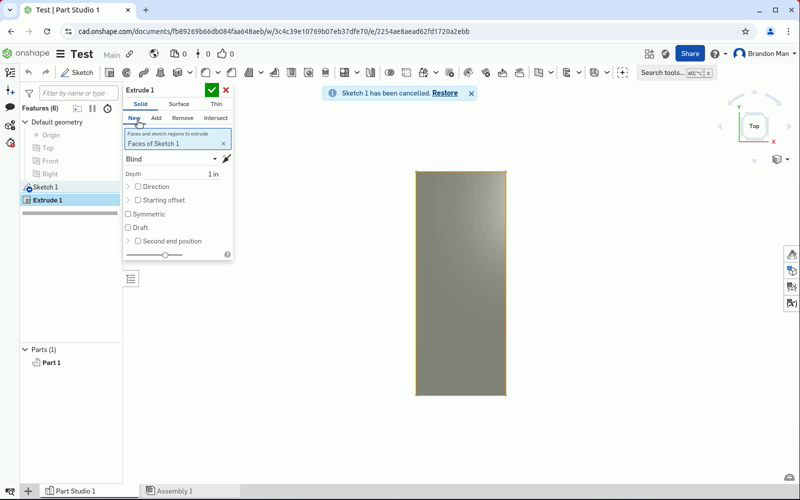
click(137, 120)
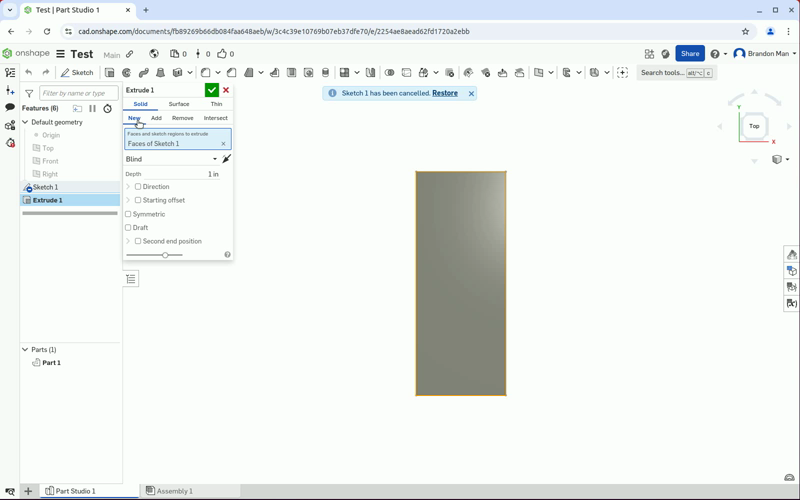
key(tab, 4)
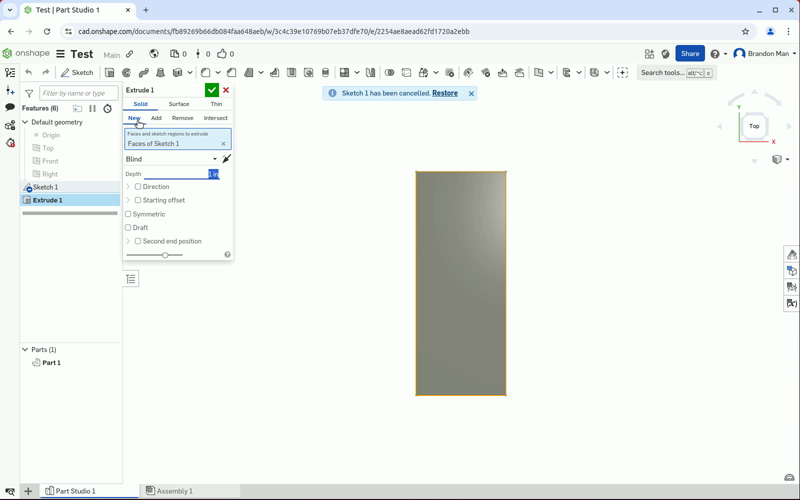
text(16.85)
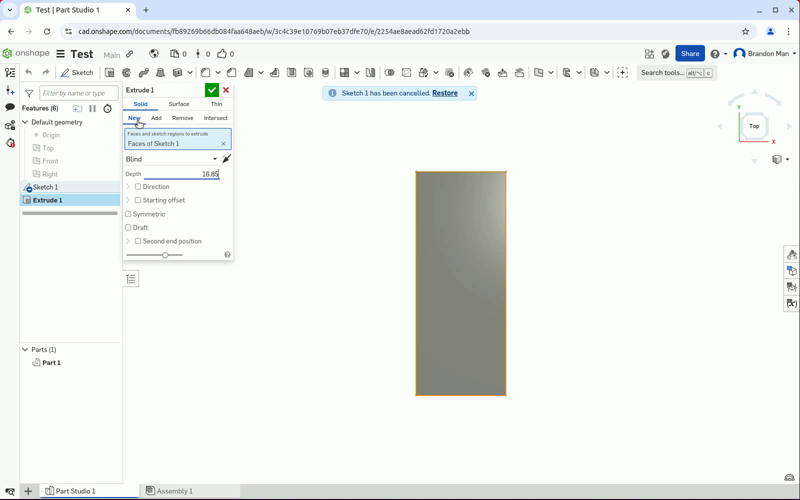
key(tab, 3)
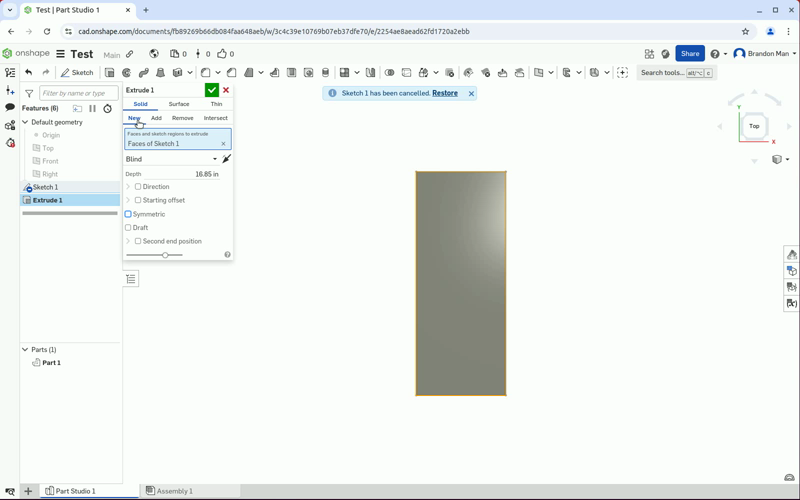
key(space)
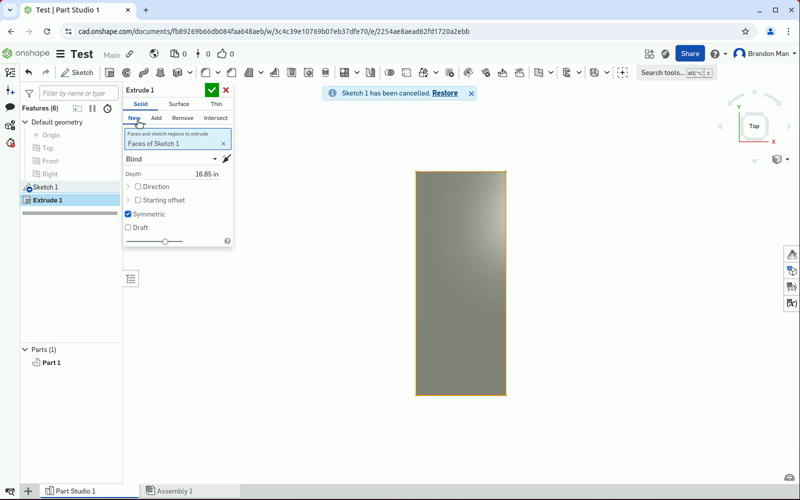
key(enter)
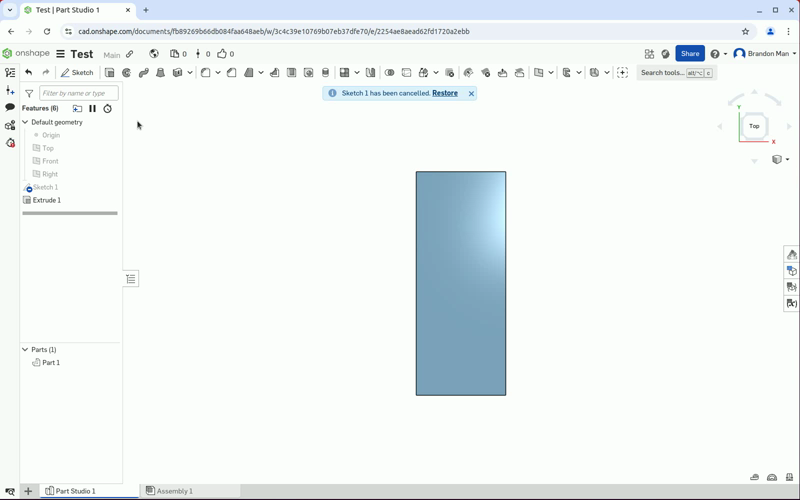
key(shift+h)
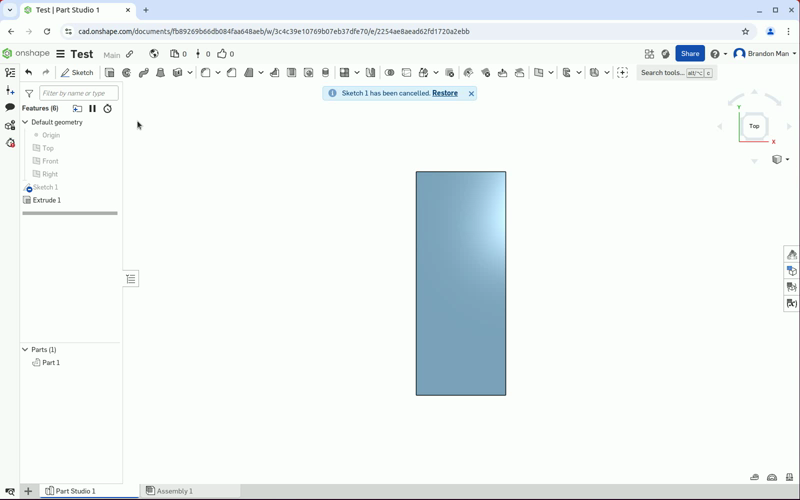
key(shift+h)
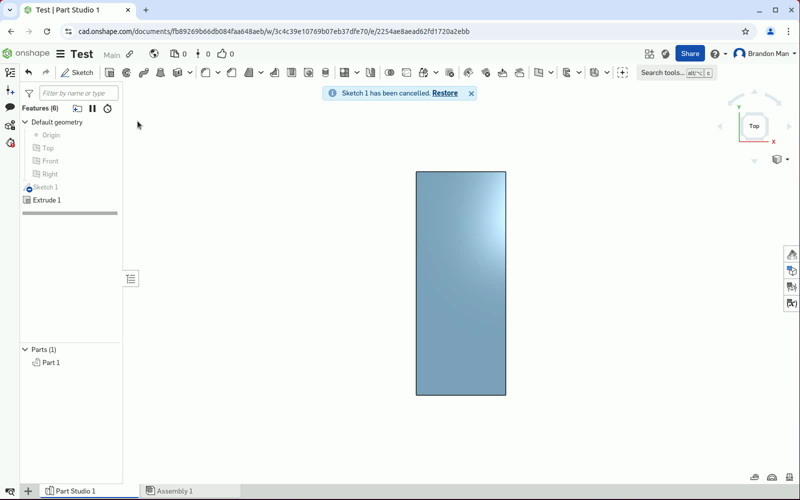
mouse_move(73, 189)
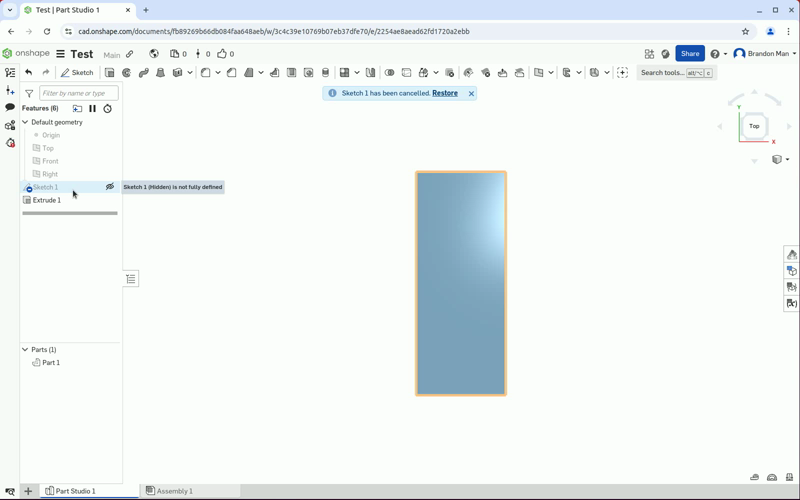
click(73, 189)
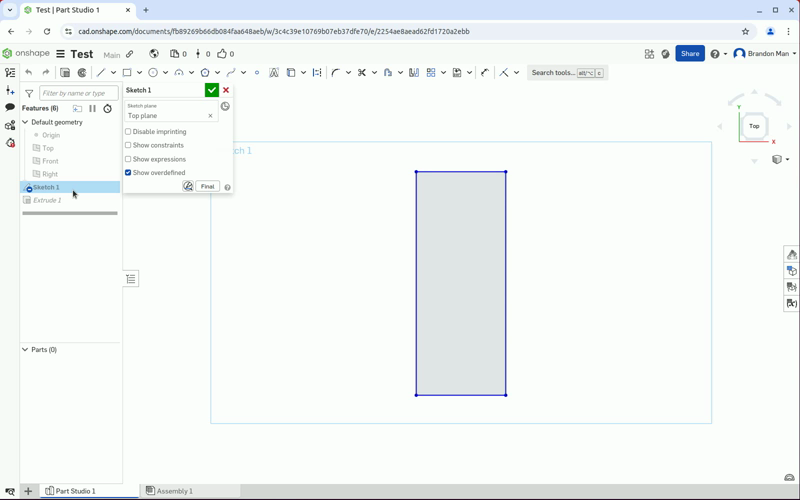
mouse_move(229, 92)
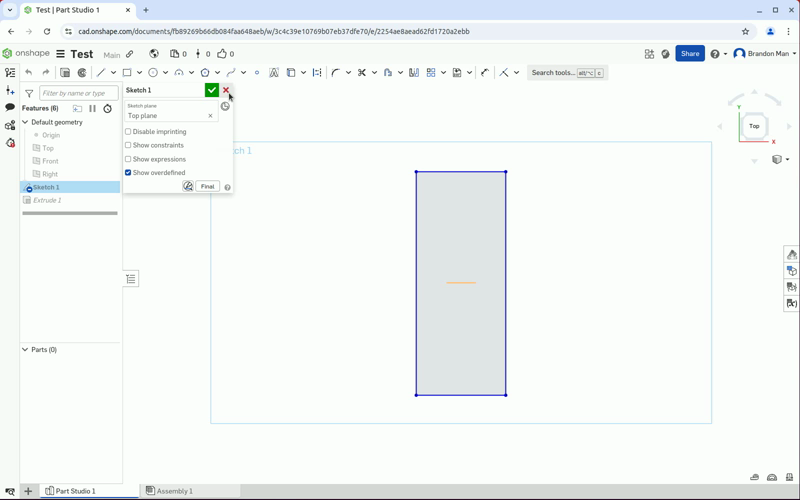
click(229, 92)
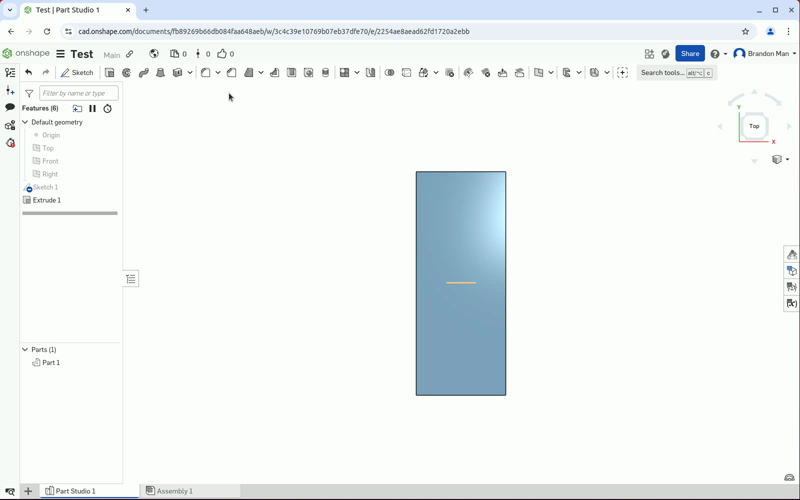
mouse_move(541, 75)
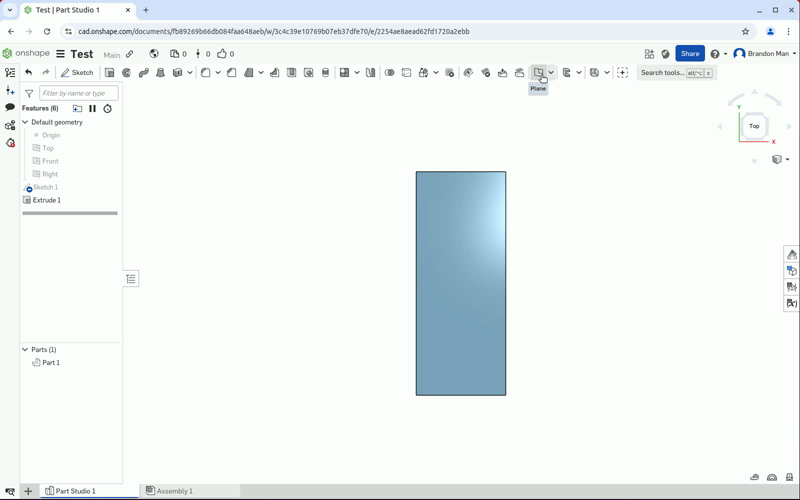
click(541, 75)
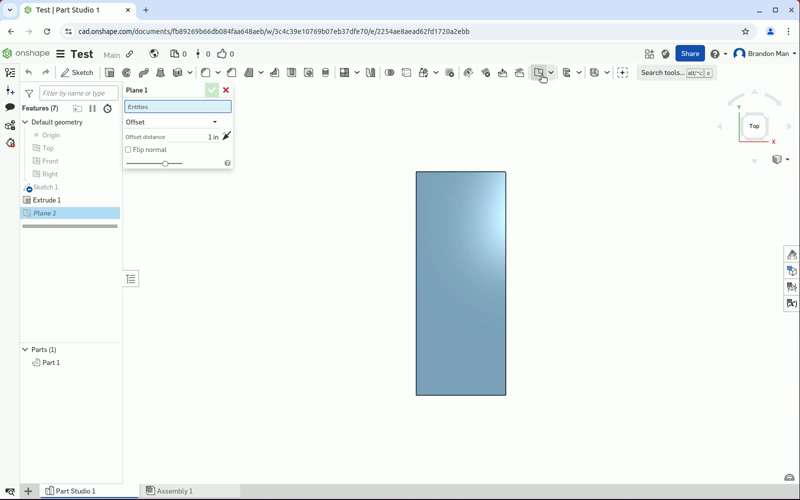
mouse_move(73, 150)
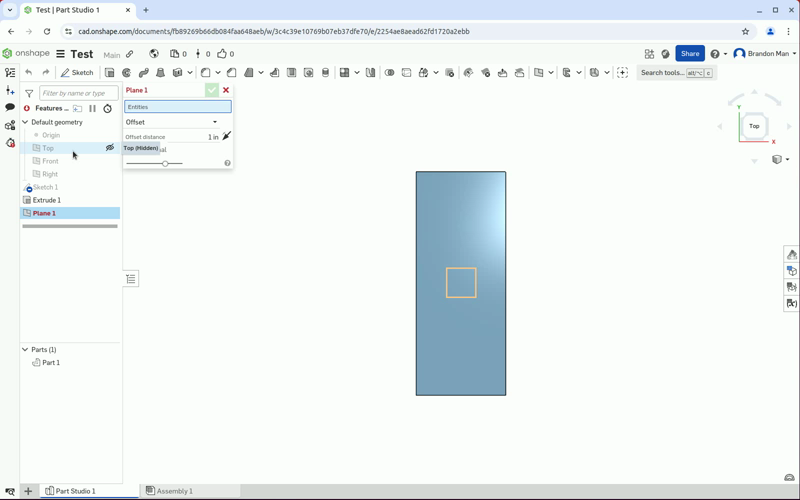
click(73, 150)
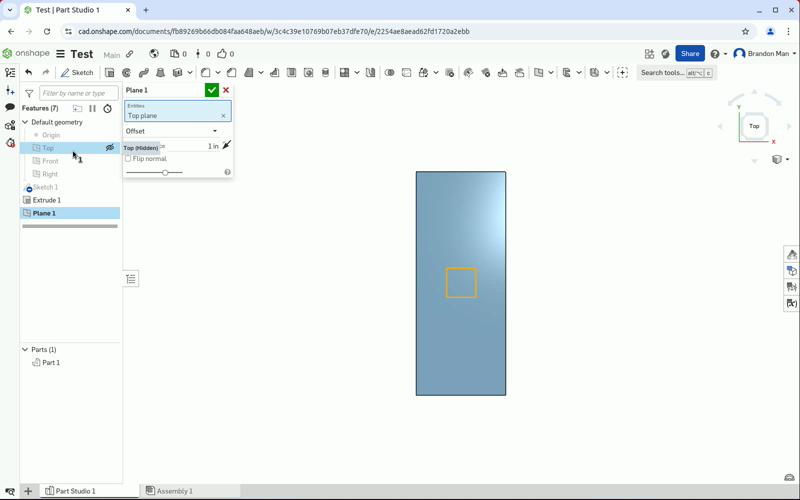
key(tab, 2)
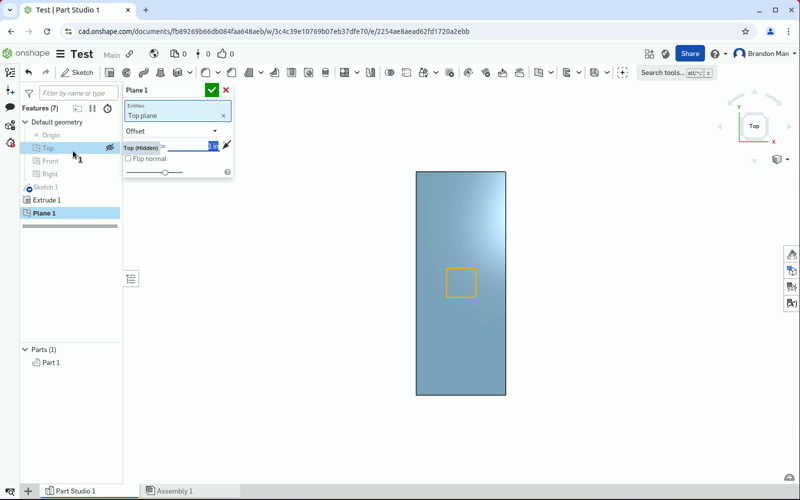
text(8.411)
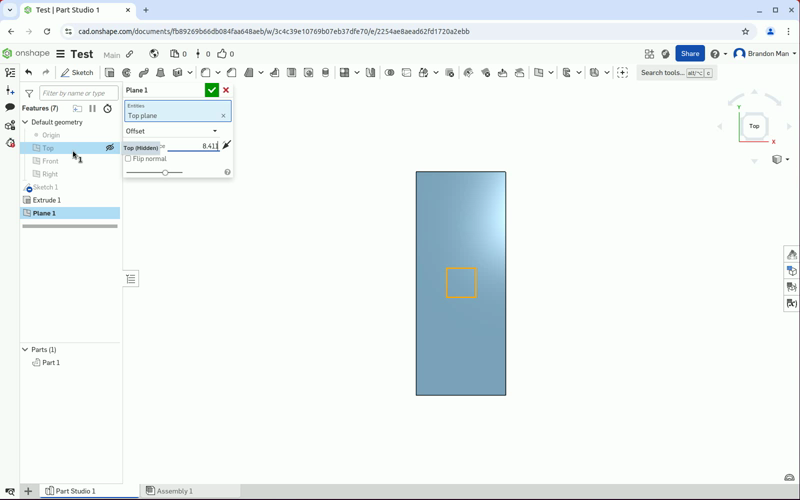
key(enter, 2)
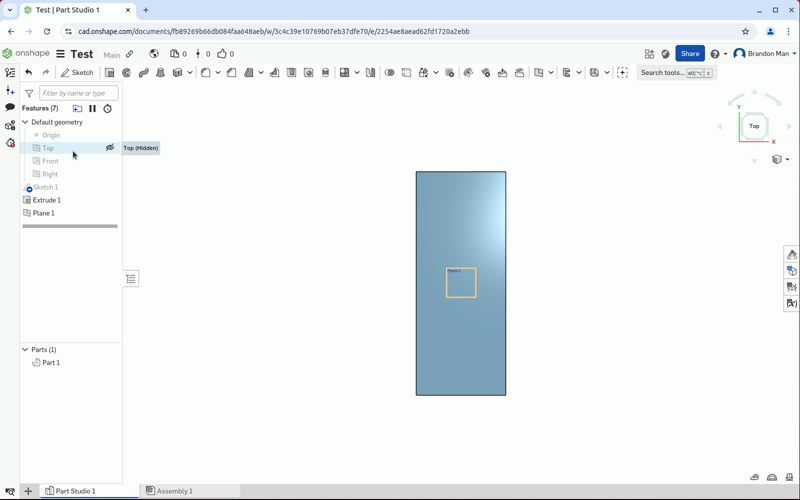
key(shift+s)
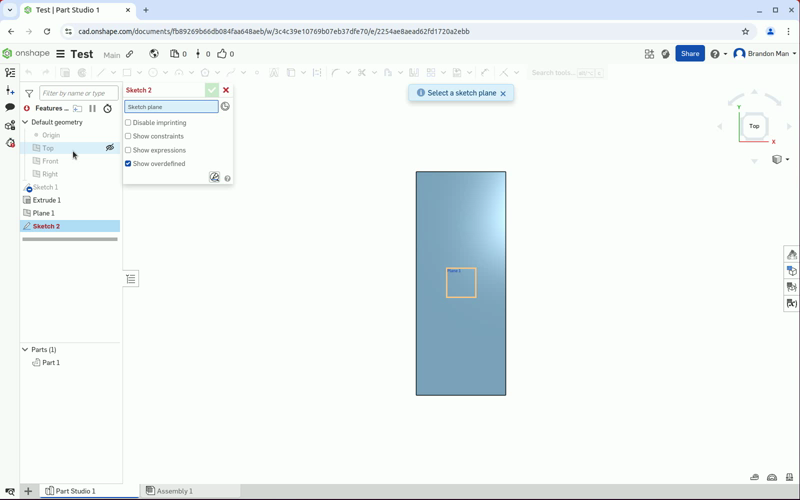
mouse_move(73, 215)
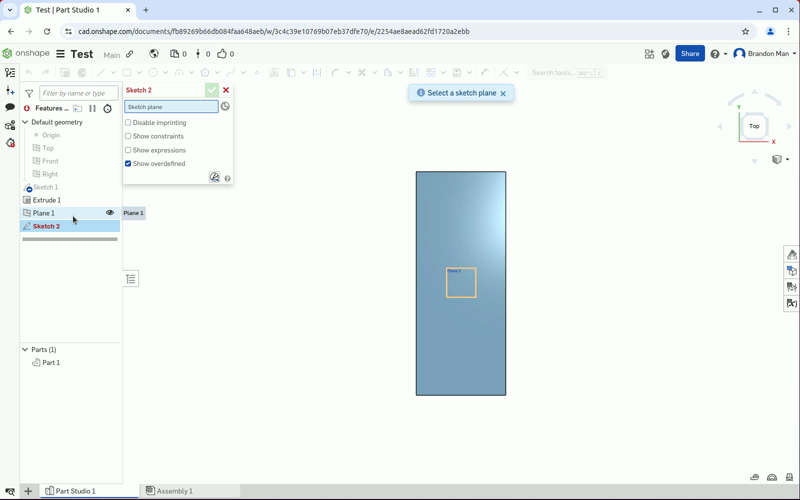
click(73, 215)
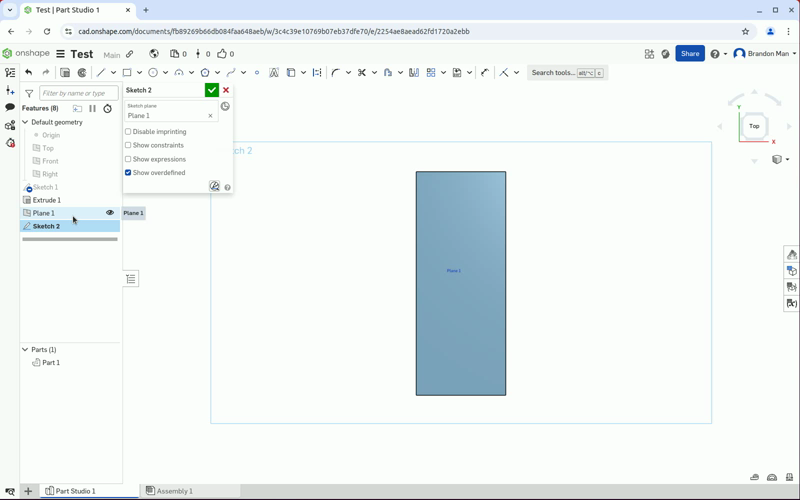
mouse_move(73, 352)
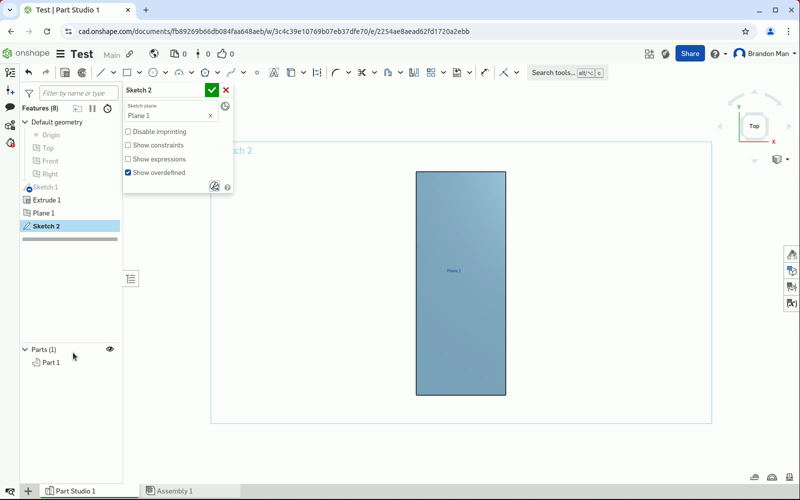
key(y)
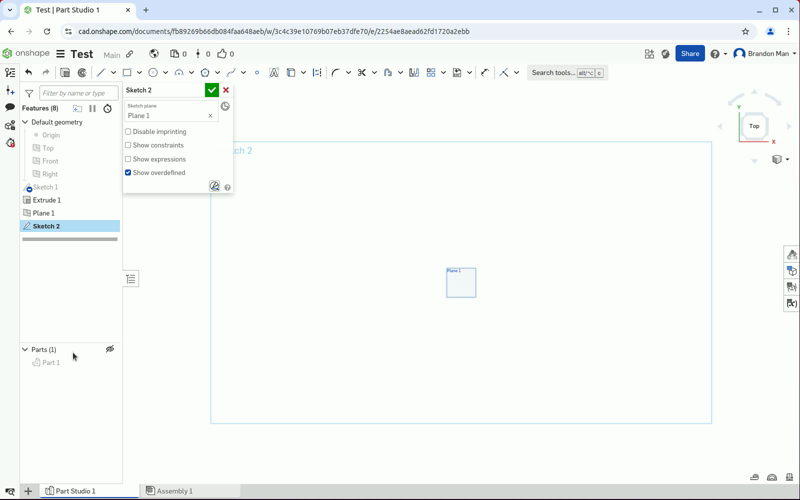
key(l)
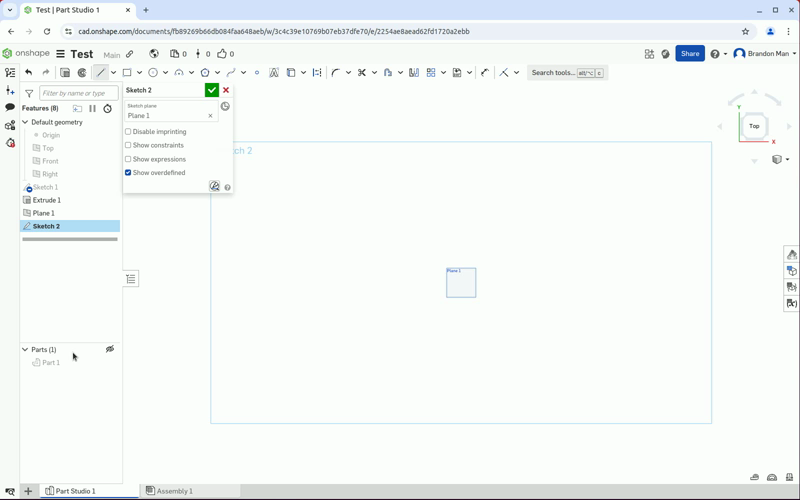
key_down(shift)
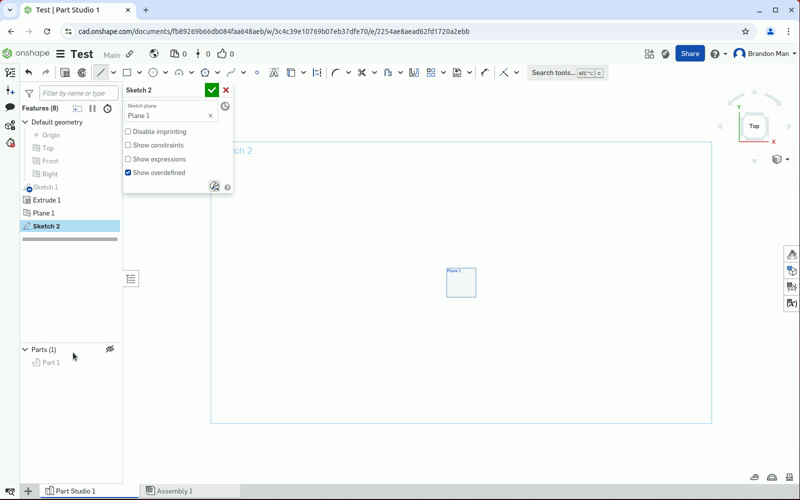
mouse_move(439, 328)
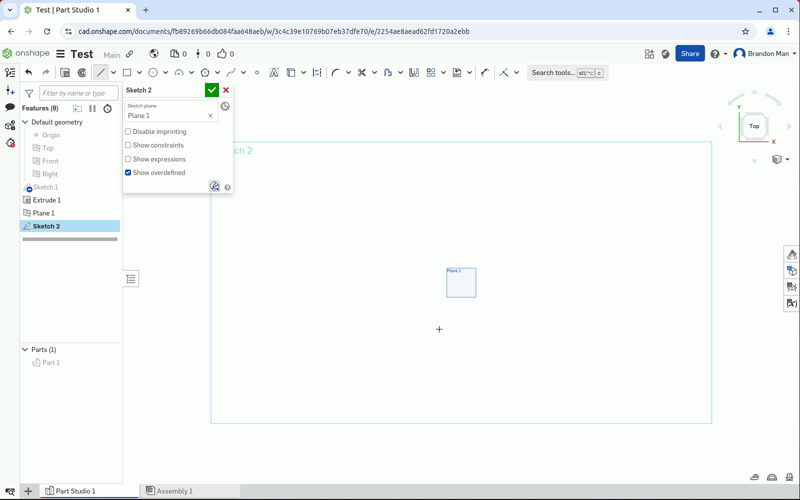
click(439, 328)
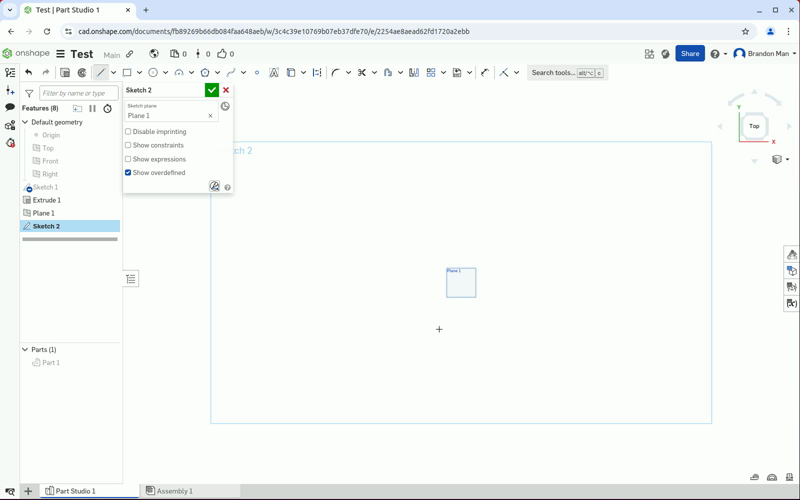
key_up(shift)
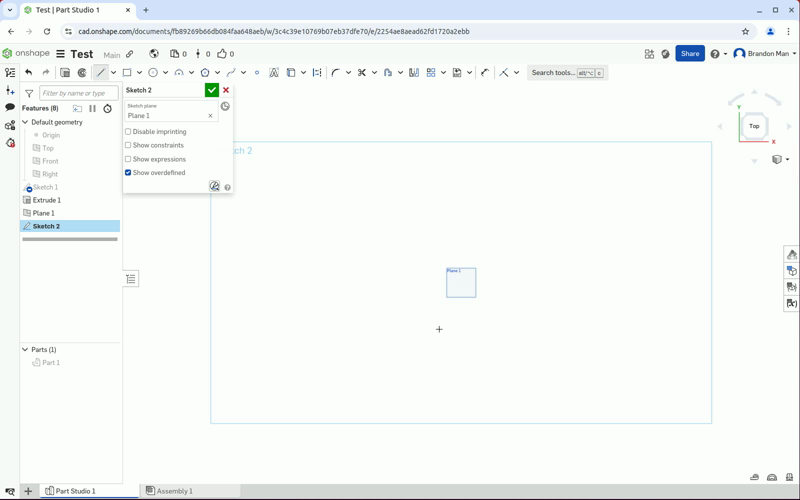
key_down(shift)
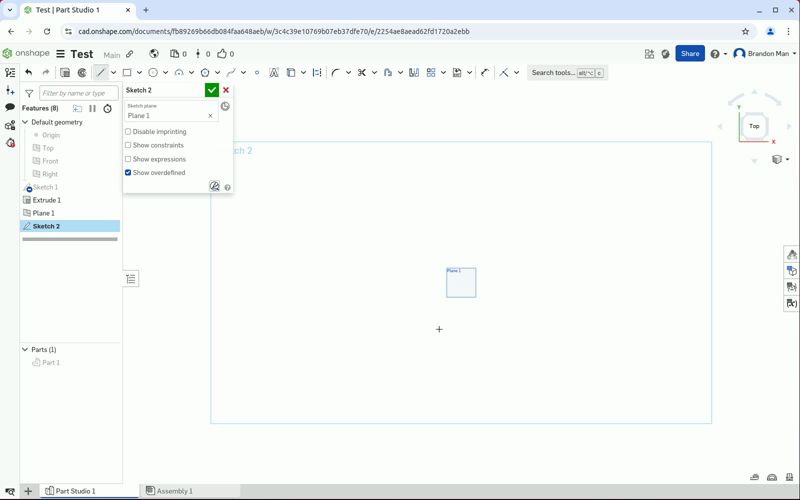
mouse_move(469, 328)
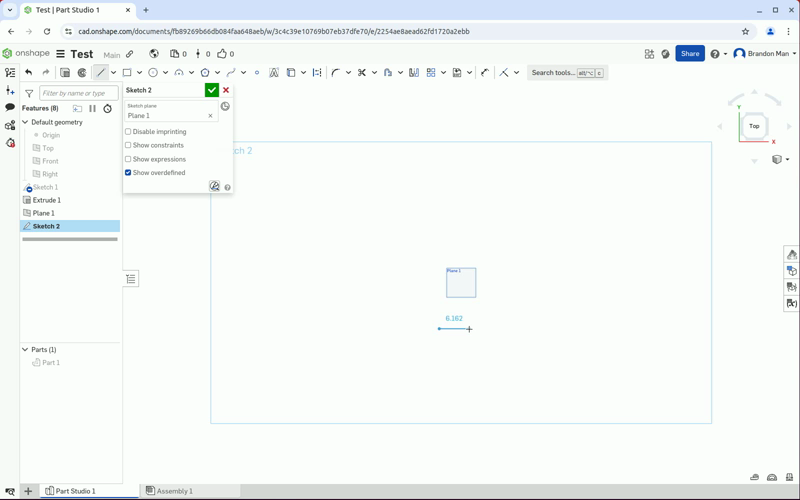
mouse_move(482, 328)
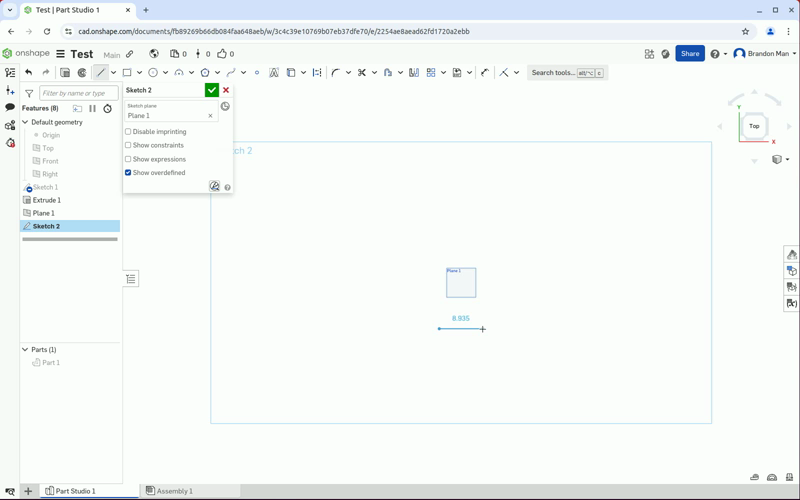
click(482, 328)
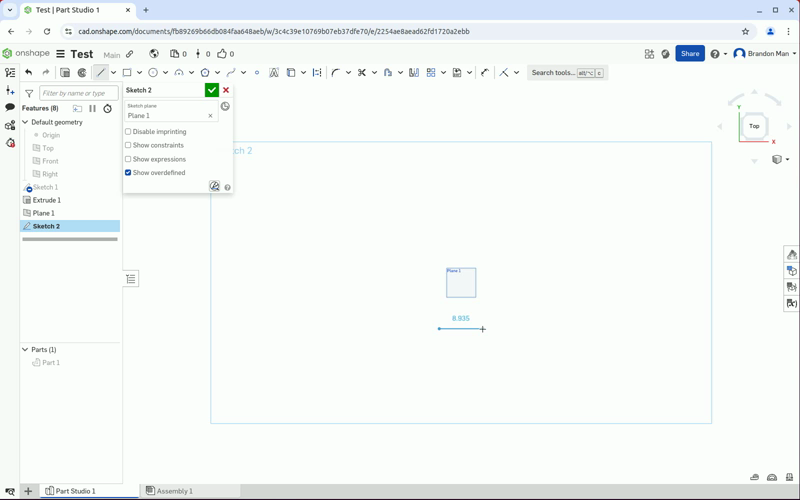
key_up(shift)
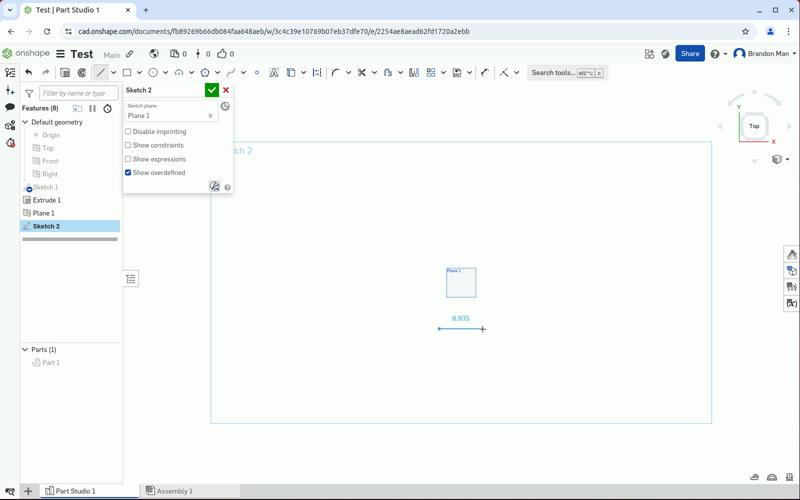
key_down(shift)
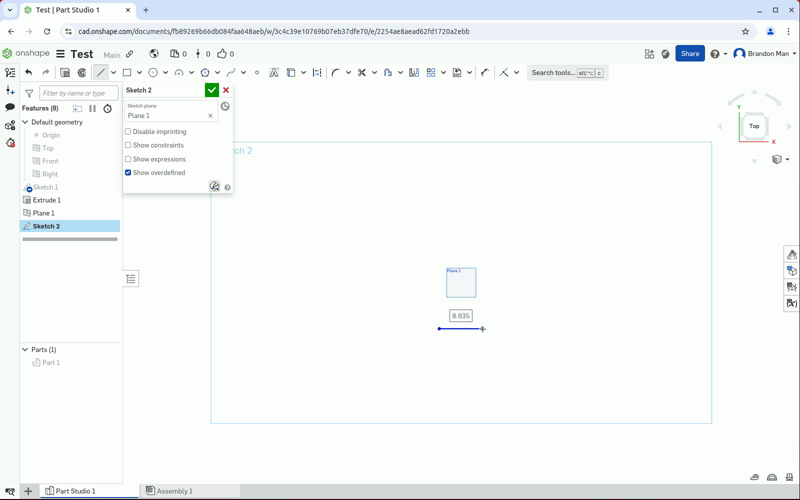
mouse_move(482, 235)
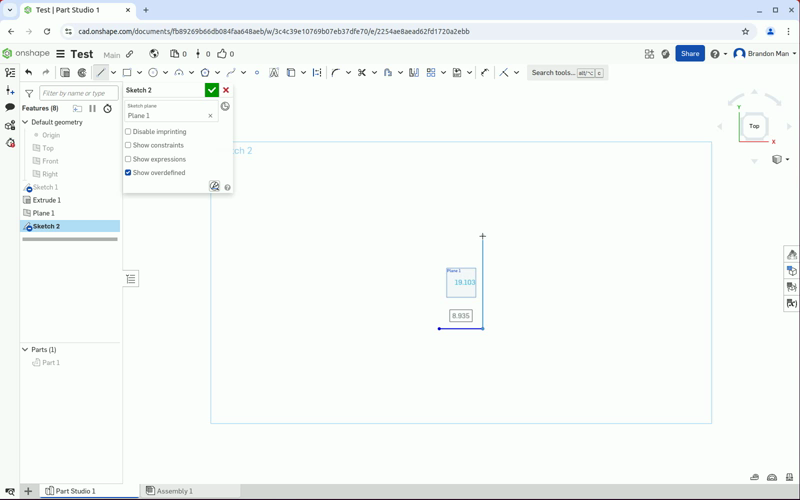
click(482, 235)
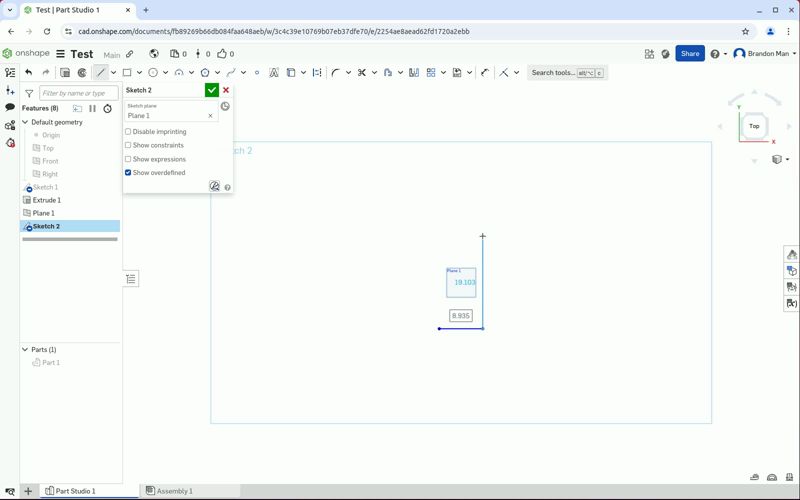
key_up(shift)
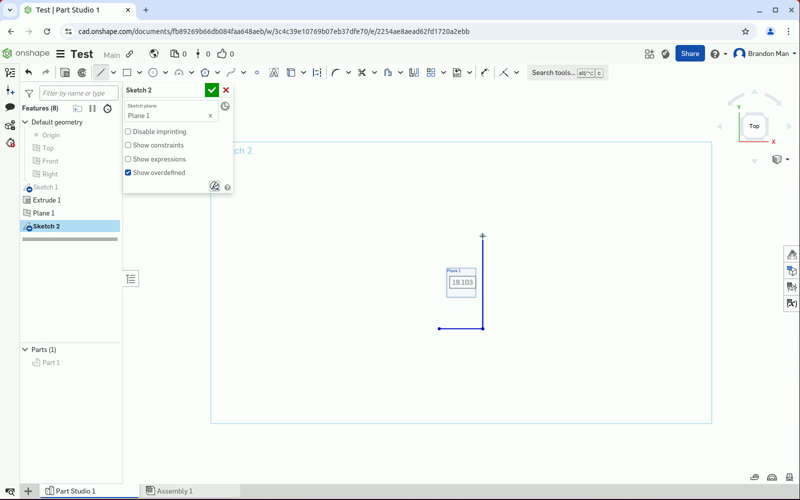
key_down(shift)
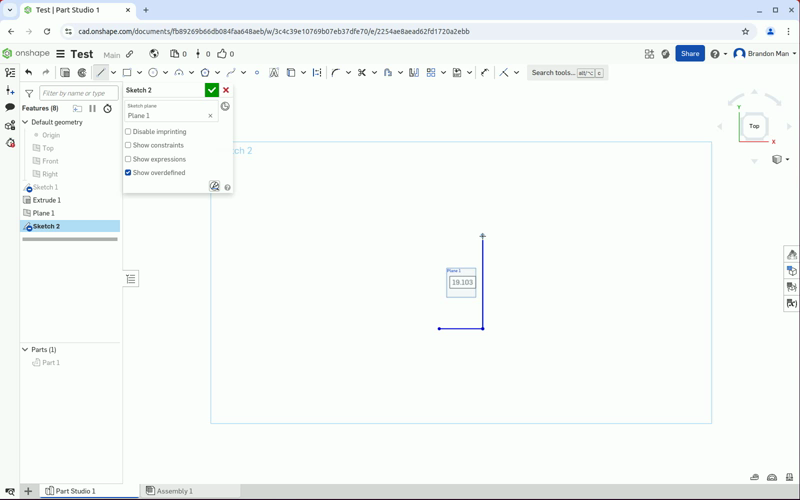
mouse_move(512, 235)
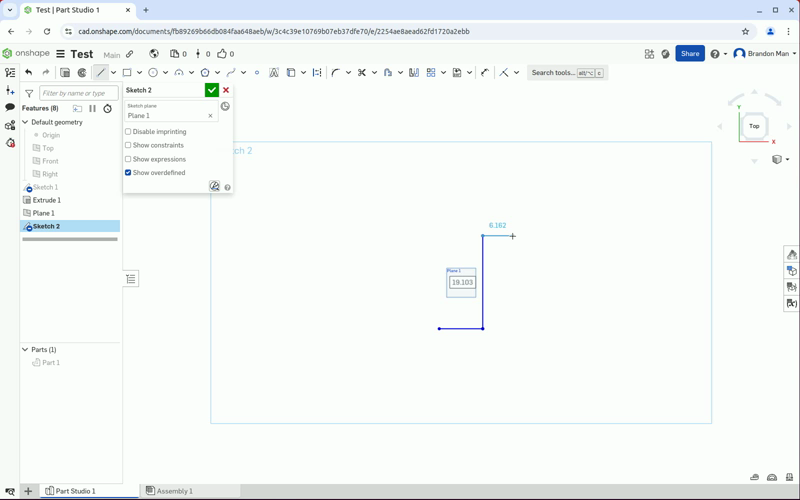
mouse_move(439, 235)
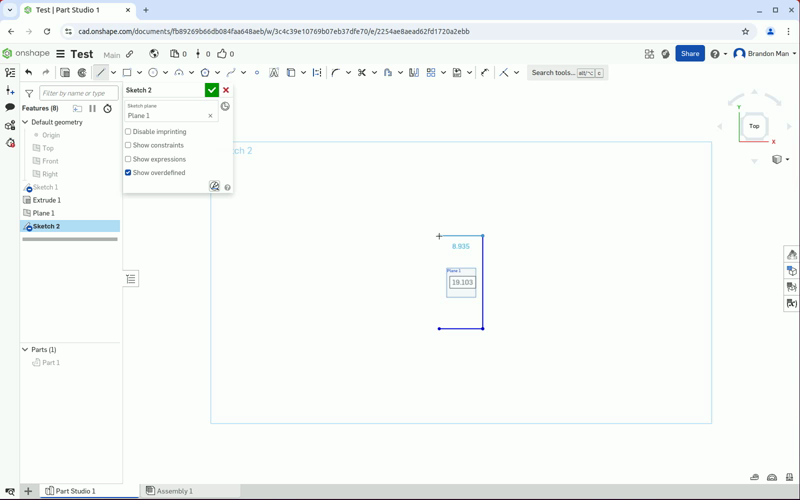
click(439, 235)
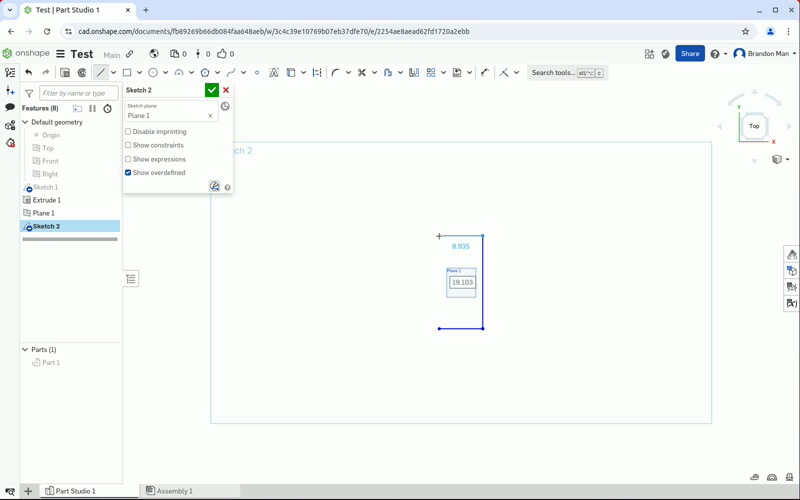
key_up(shift)
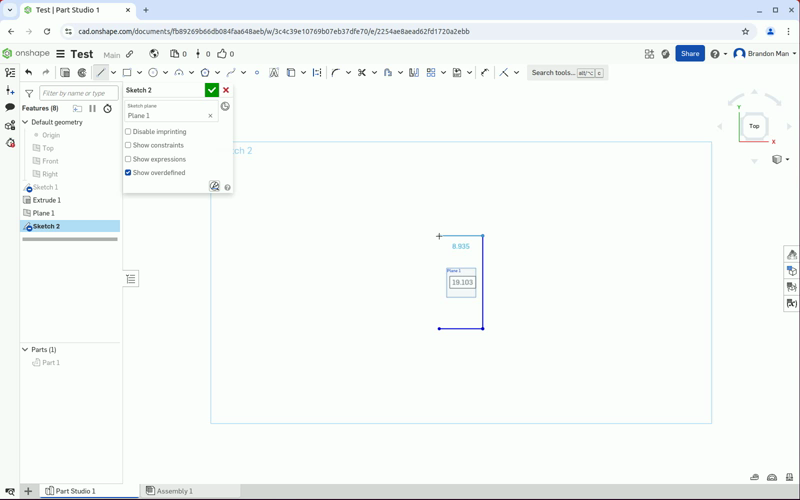
key_down(shift)
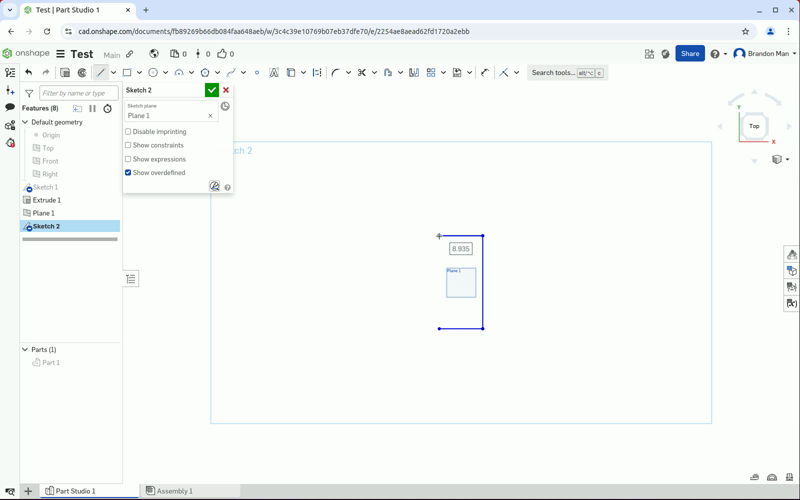
mouse_move(439, 328)
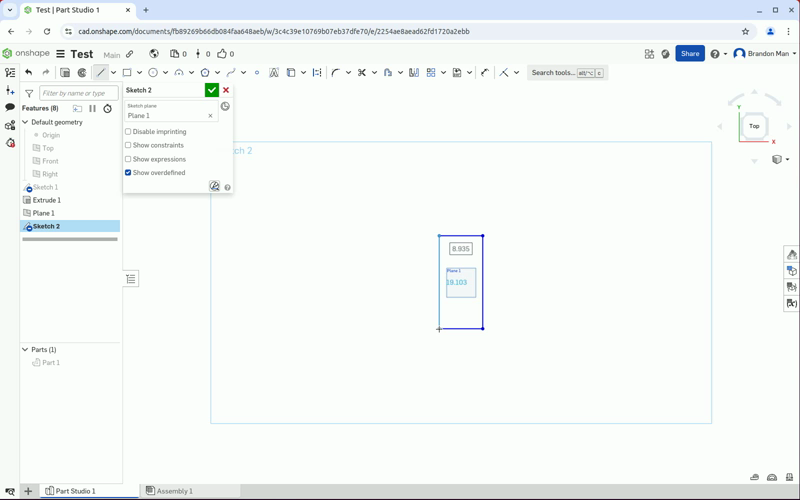
key_up(shift)
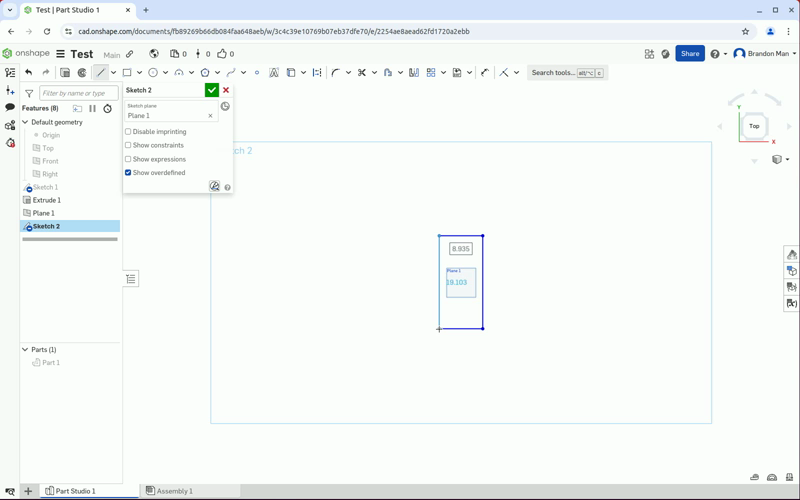
click(439, 328)
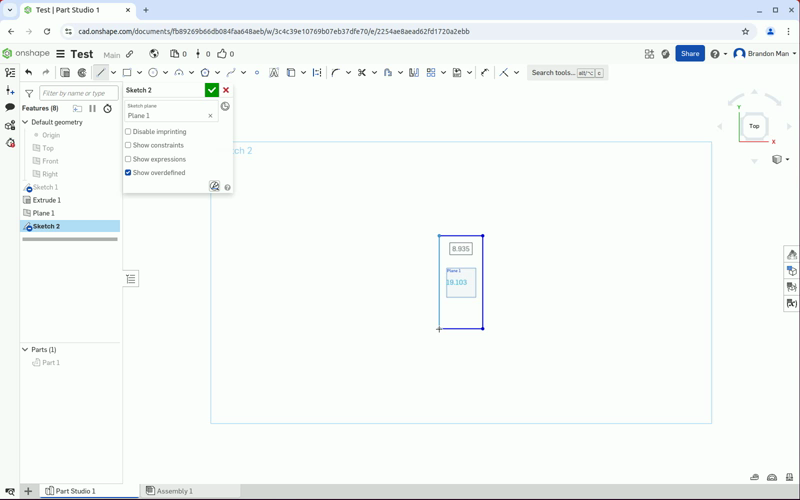
key(esc)
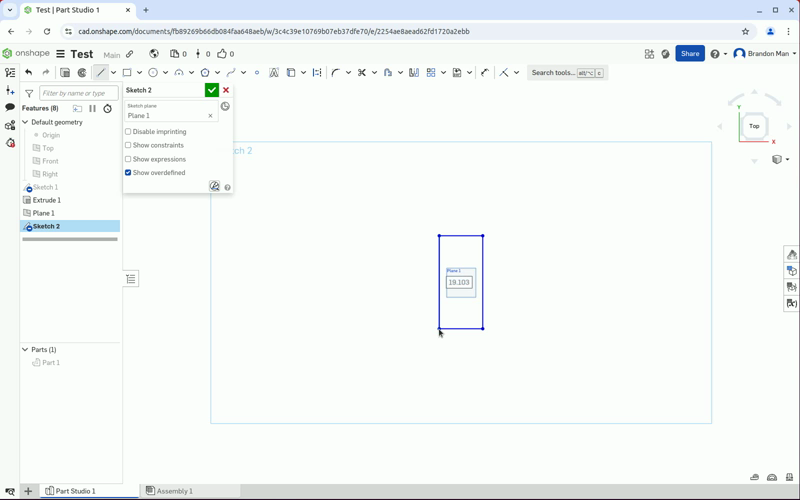
mouse_move(455, 251)
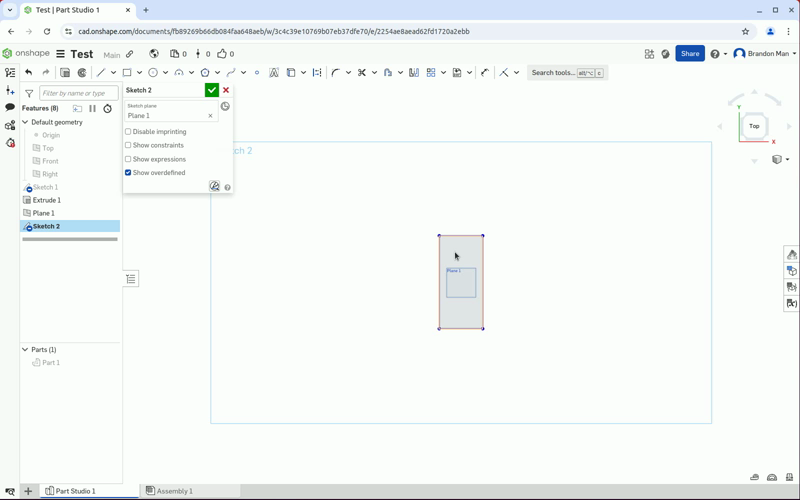
click(455, 251)
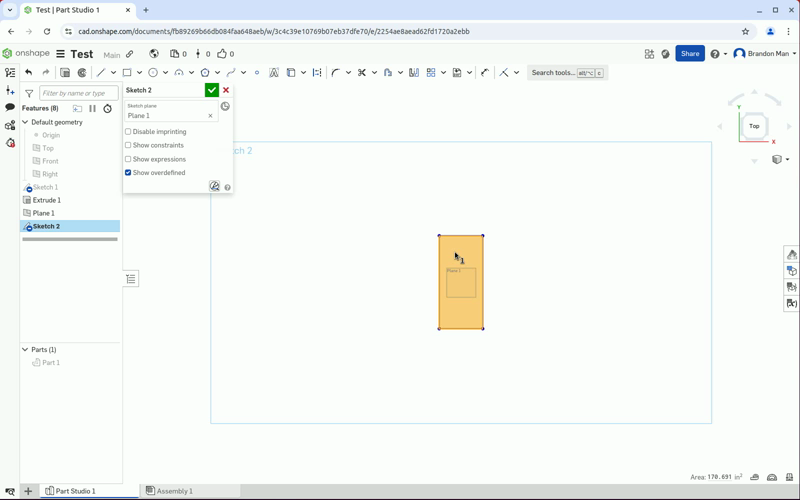
mouse_move(73, 352)
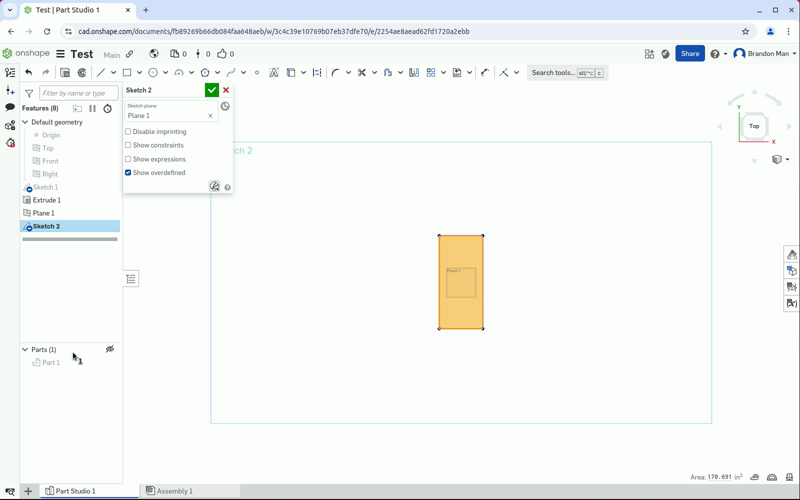
key(shift+y)
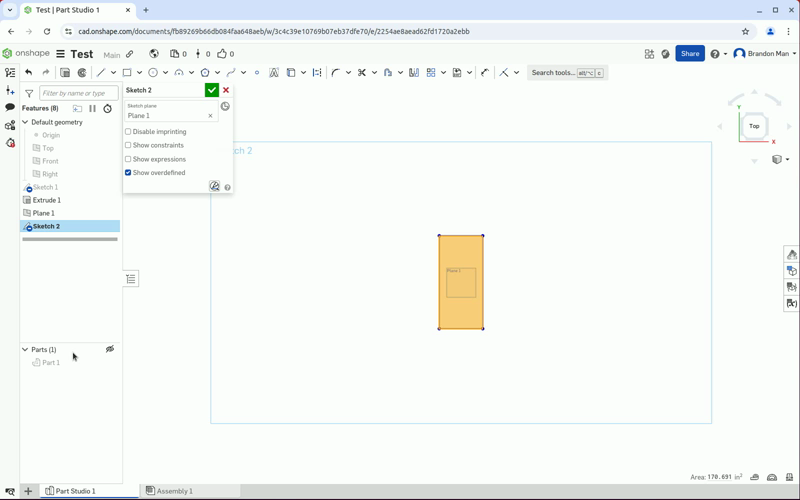
key(shift+e)
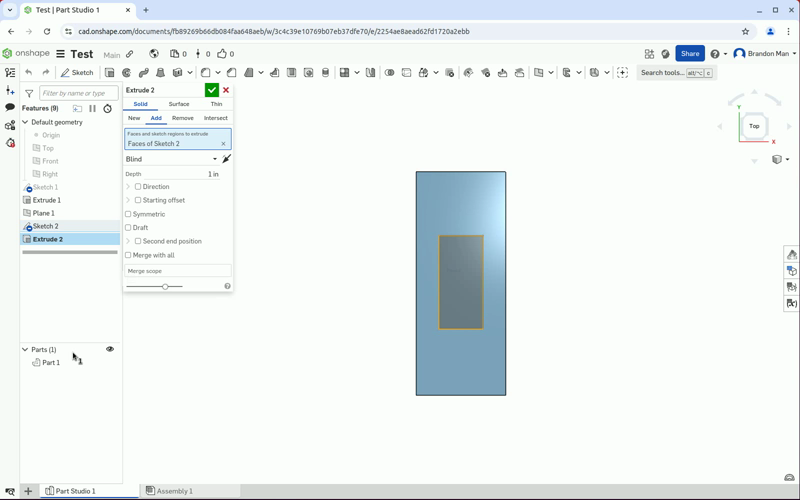
mouse_move(143, 106)
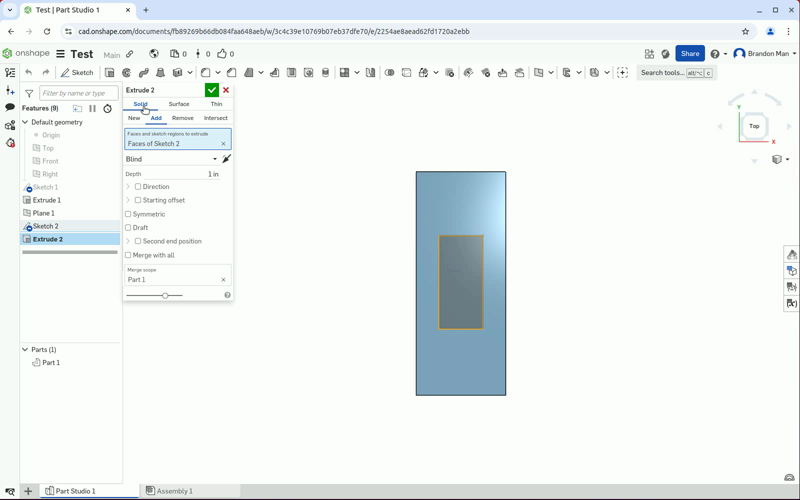
click(143, 106)
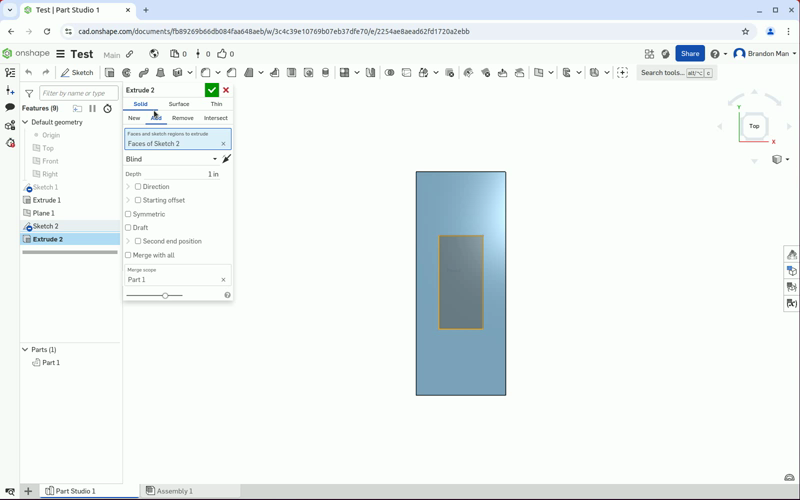
mouse_move(186, 120)
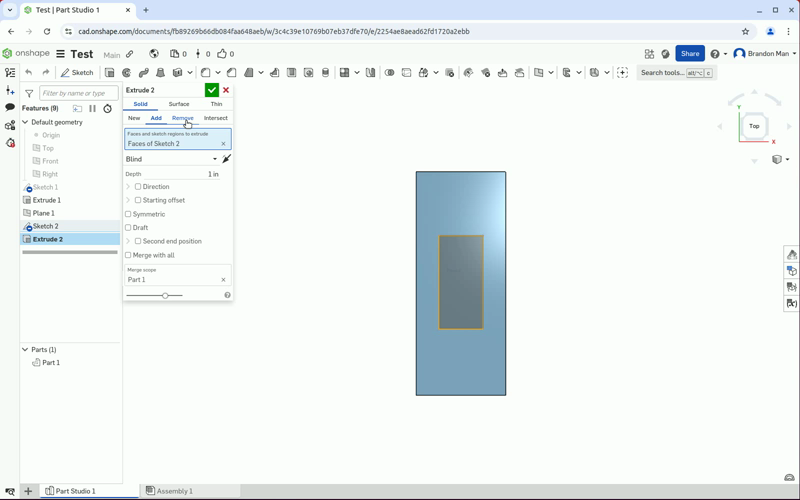
click(186, 120)
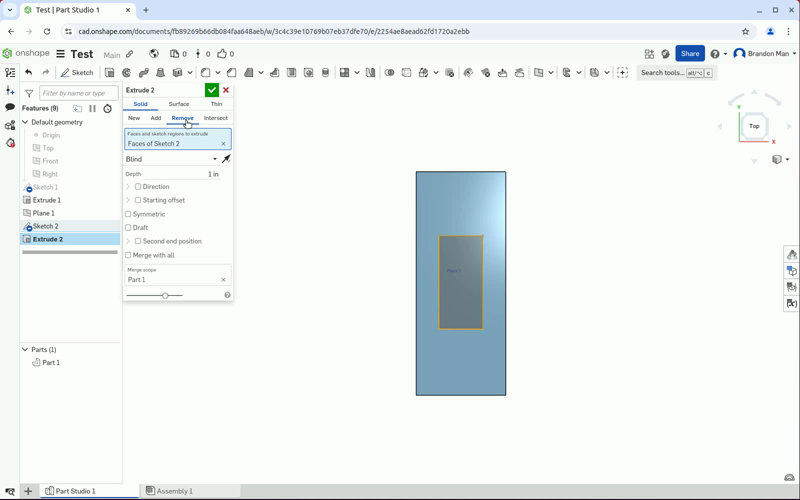
key(tab, 4)
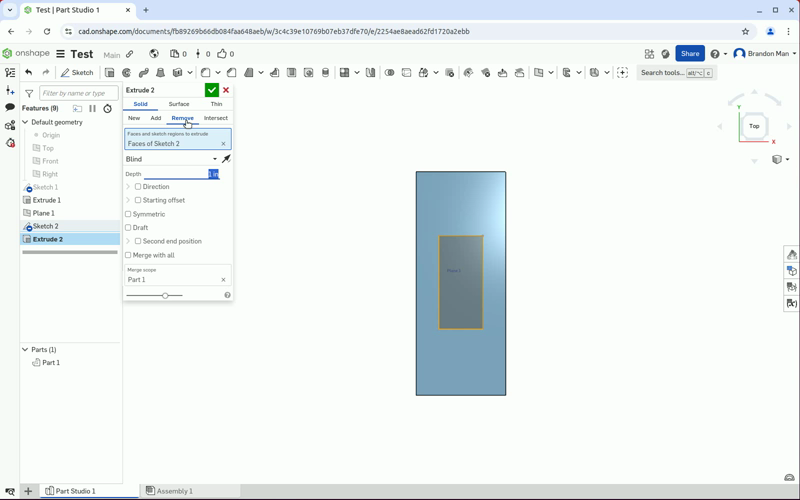
text(0.963)
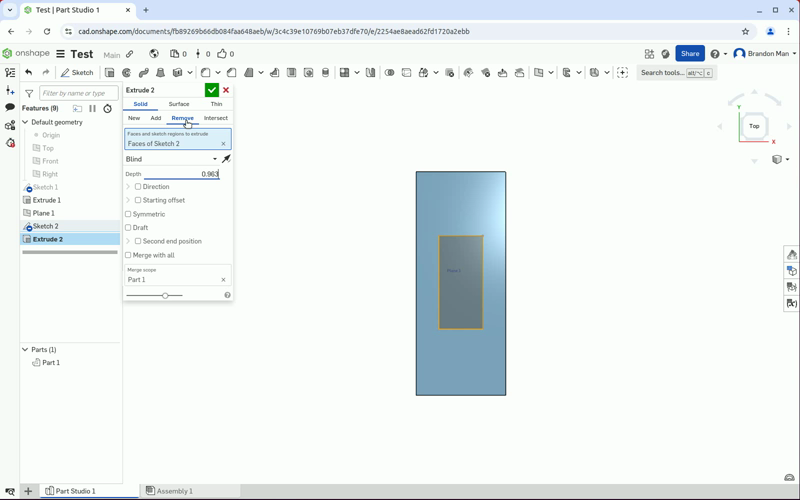
key(tab, 6)
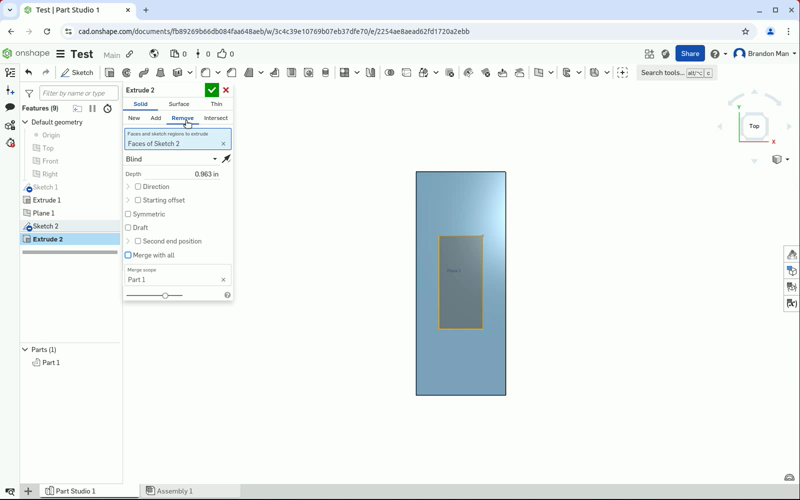
key(space)
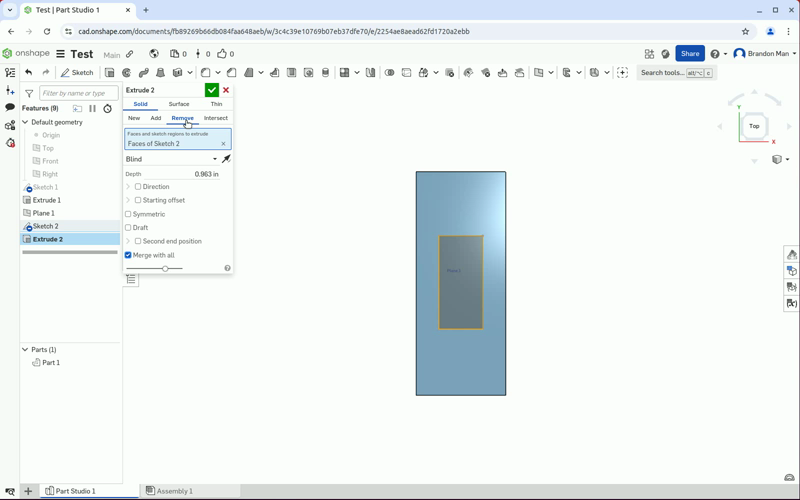
key(enter)
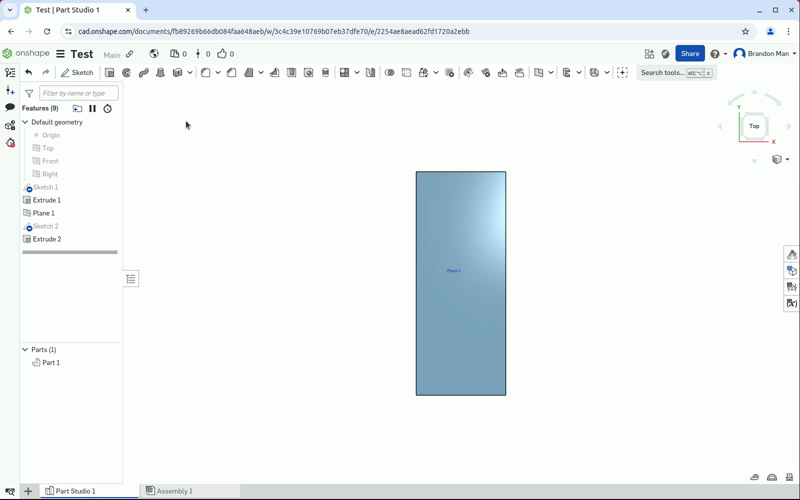
key(shift+h)
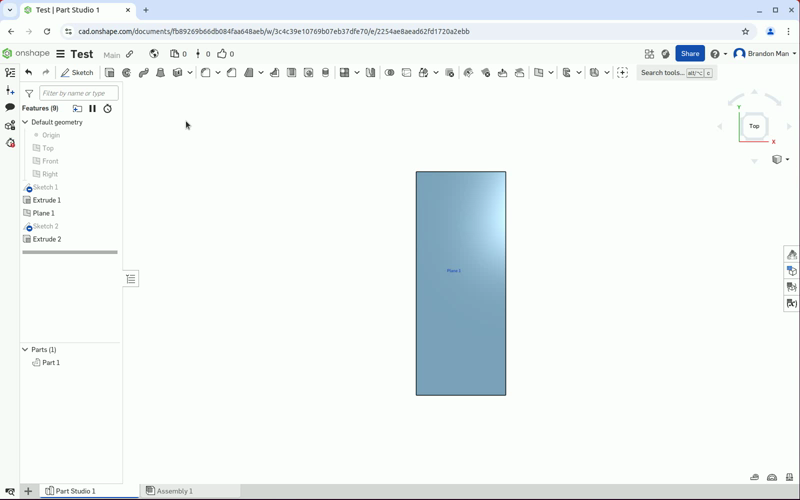
key(shift+h)
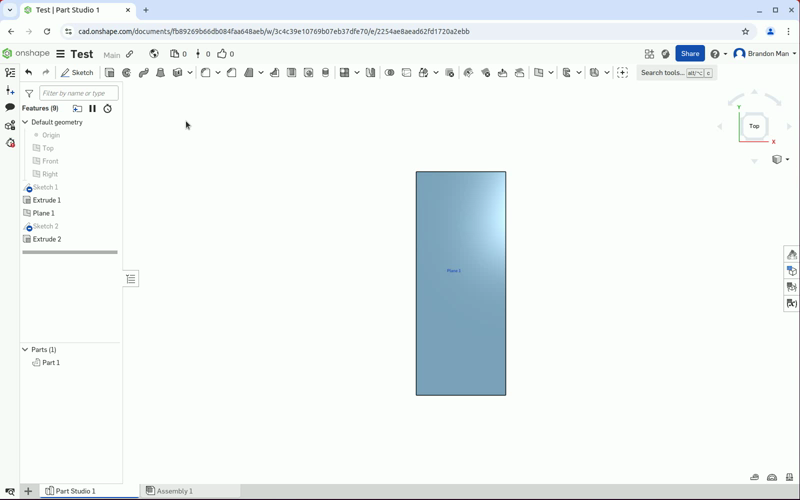
mouse_move(73, 189)
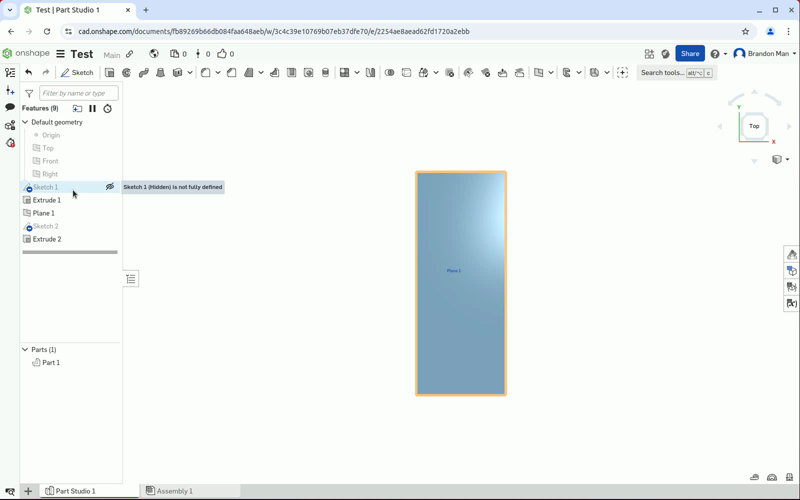
click(73, 189)
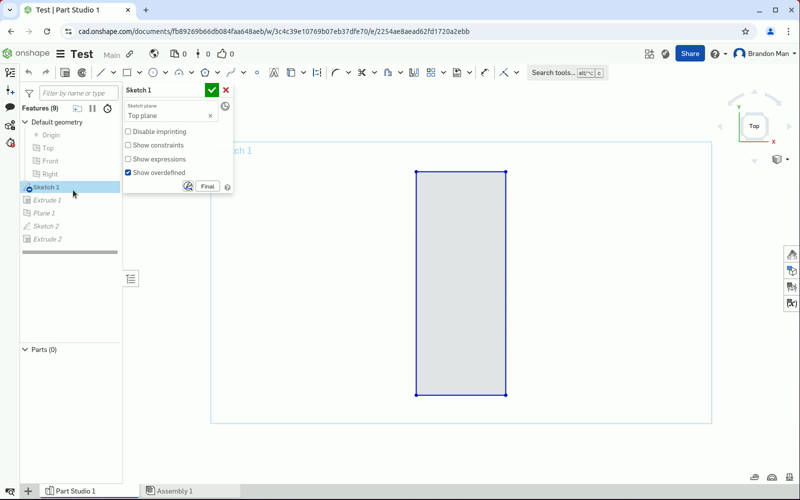
mouse_move(229, 92)
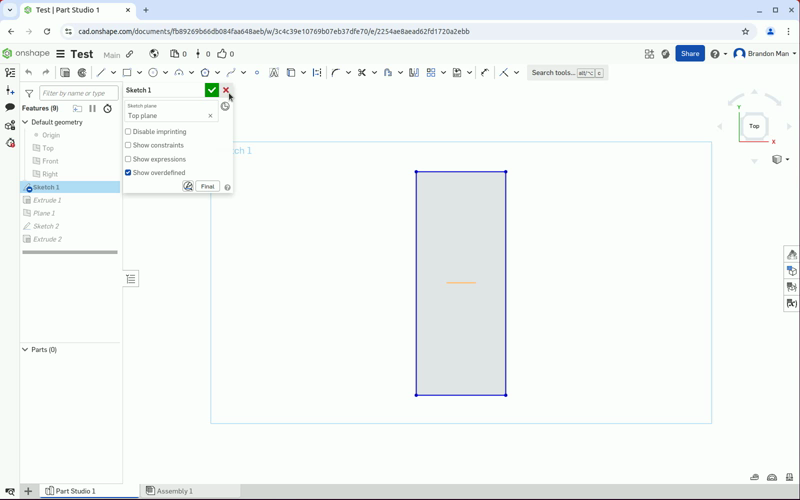
click(229, 92)
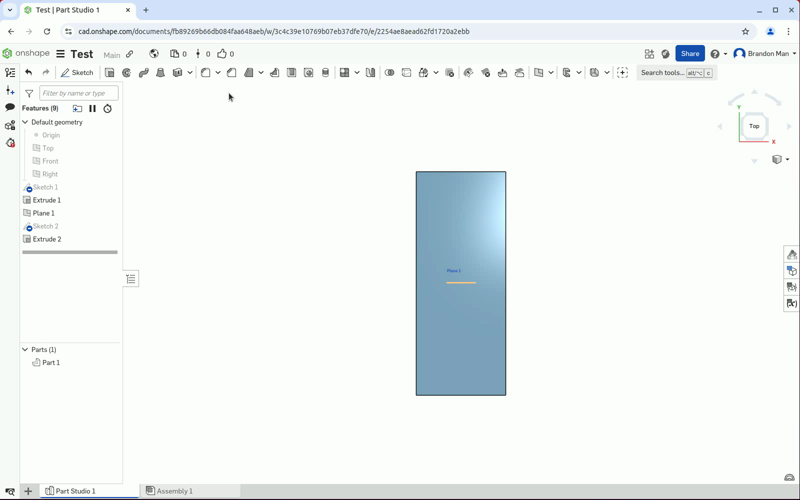
mouse_move(541, 75)
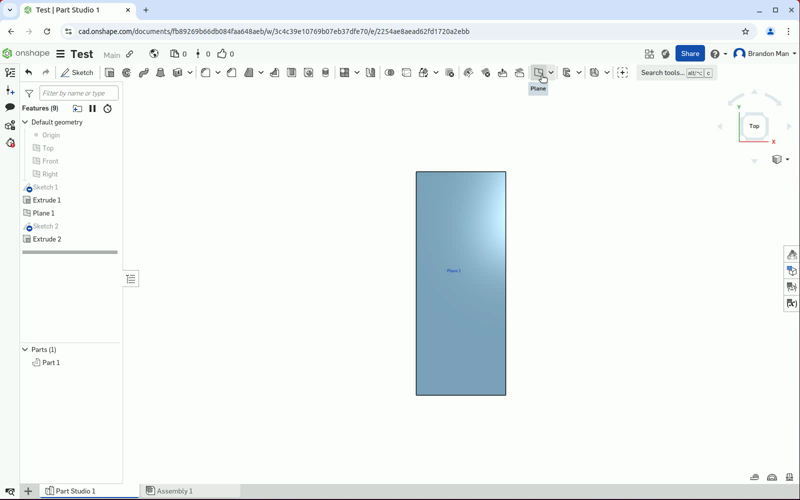
click(541, 75)
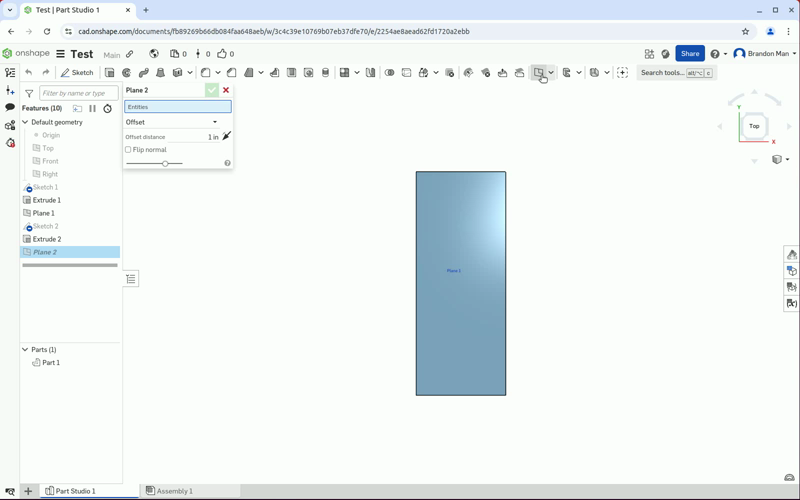
mouse_move(73, 150)
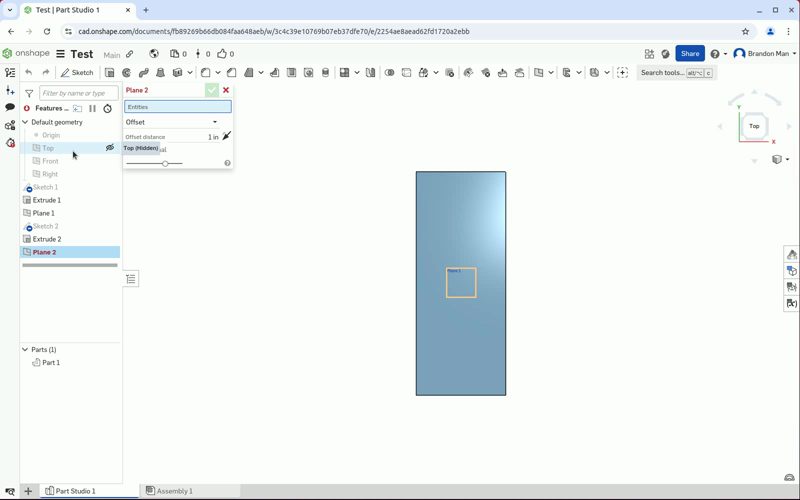
click(73, 150)
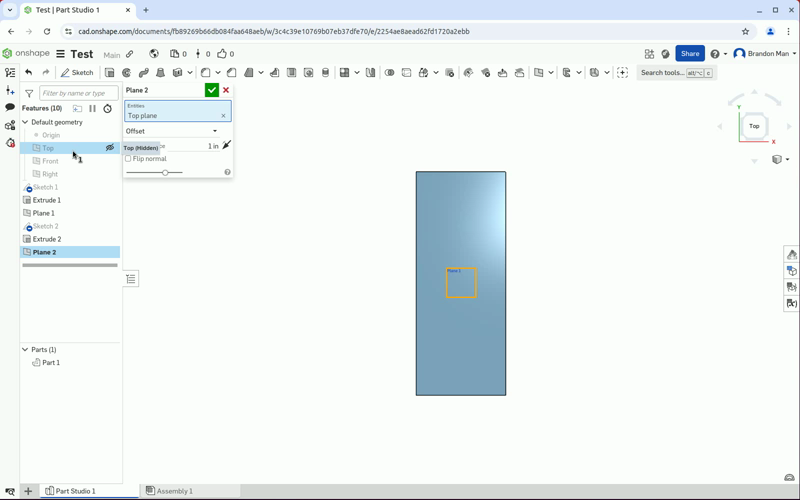
key(tab, 2)
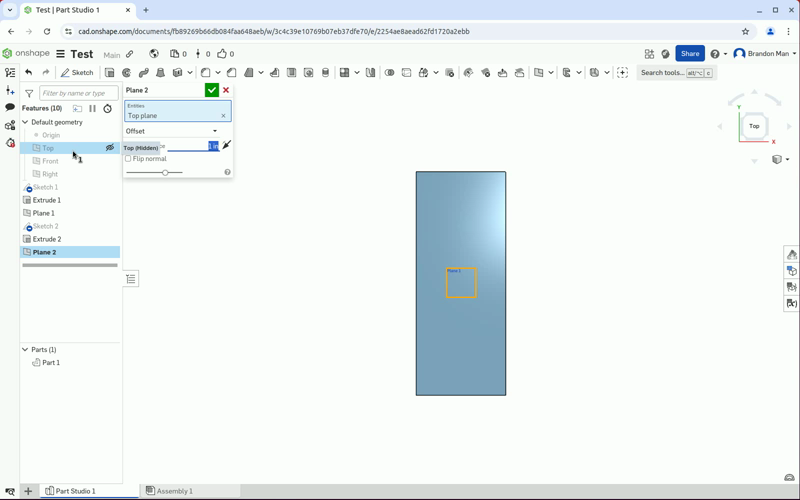
text(7.456)
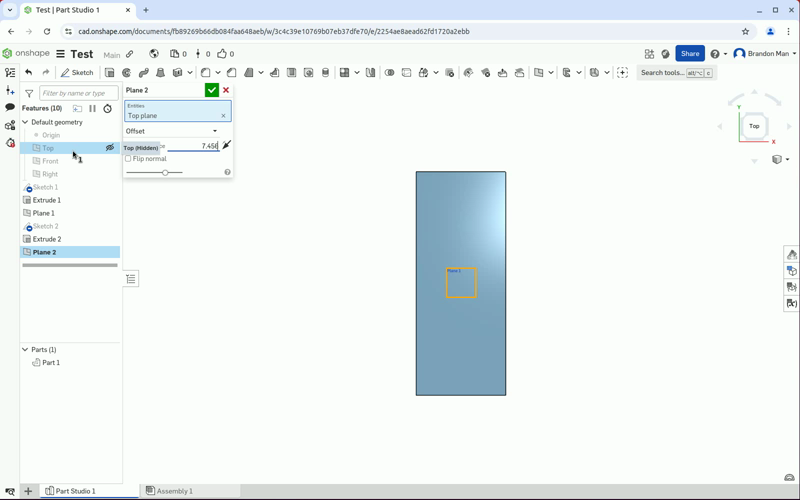
key(enter, 2)
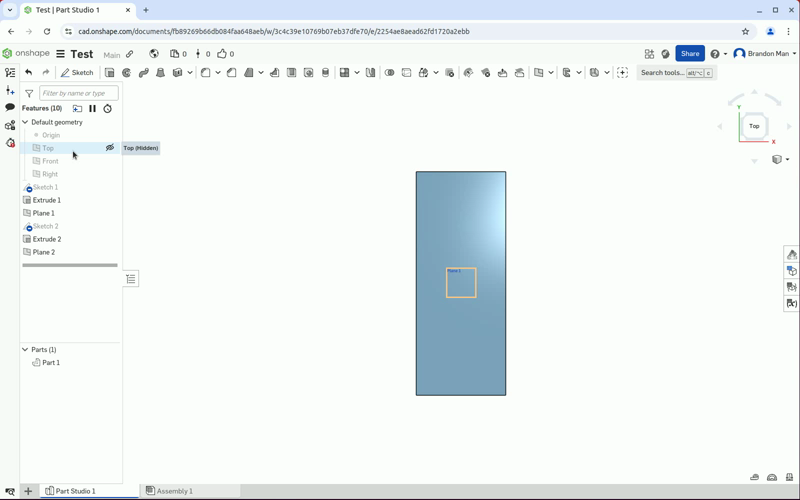
key(shift+s)
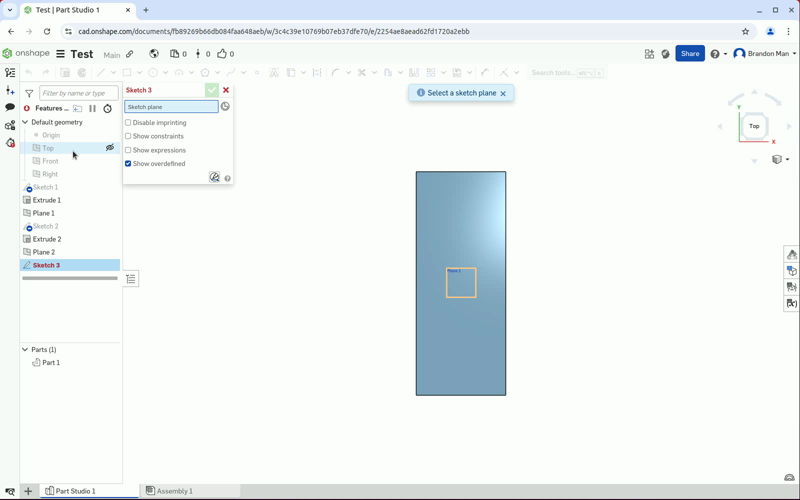
mouse_move(73, 254)
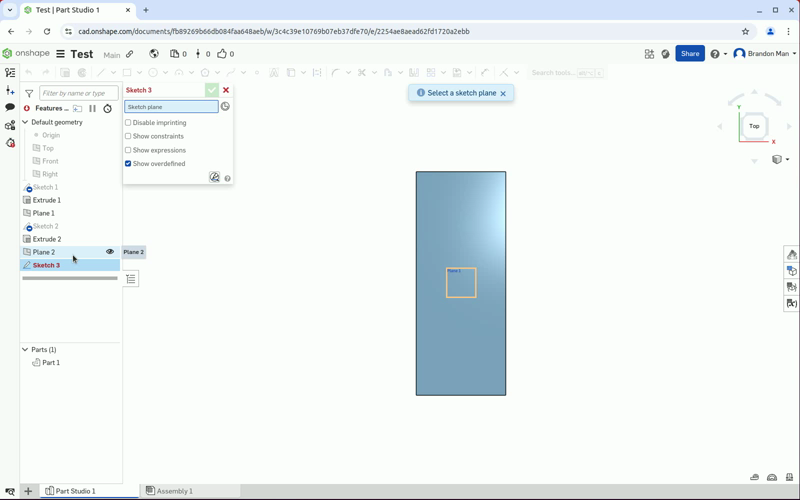
click(73, 254)
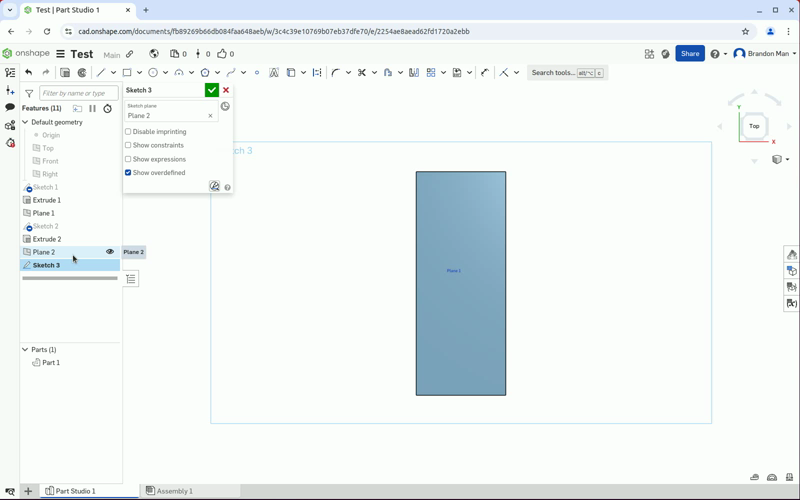
mouse_move(73, 352)
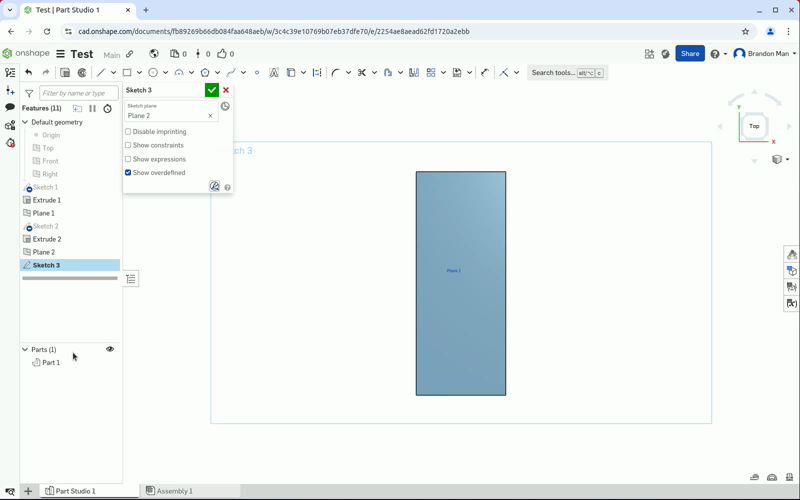
key(y)
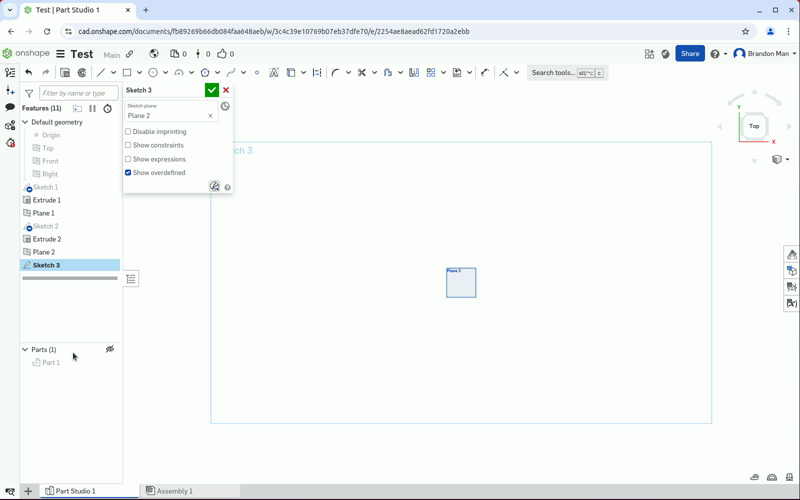
key(l)
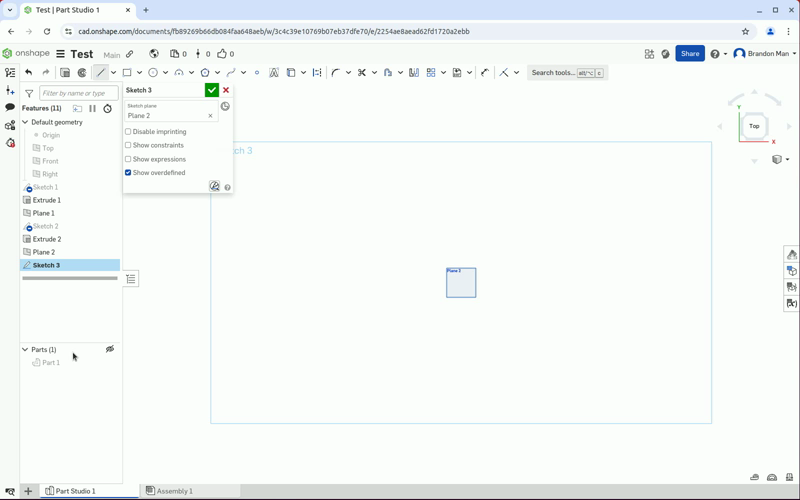
key_down(shift)
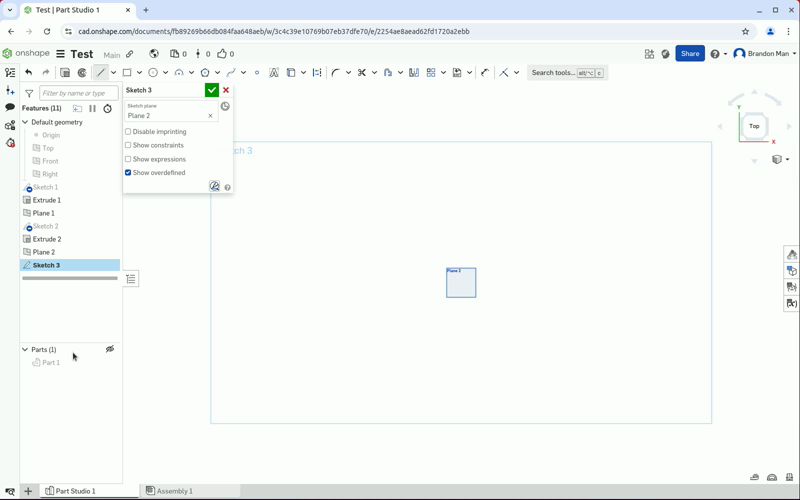
mouse_move(441, 326)
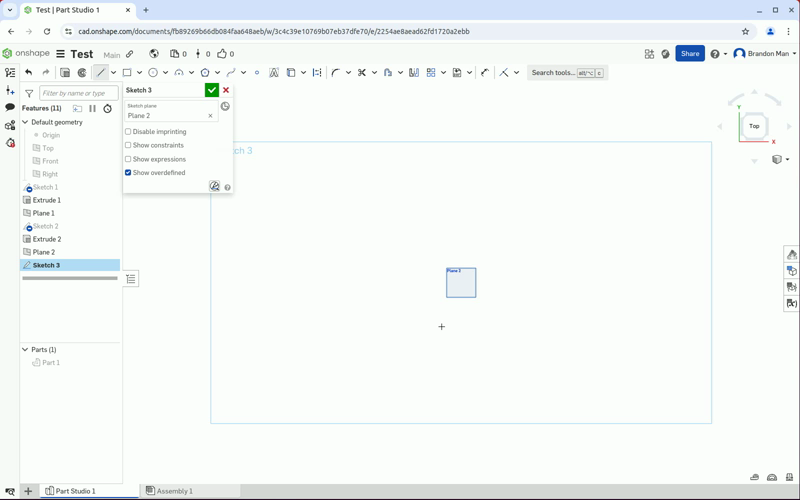
click(441, 326)
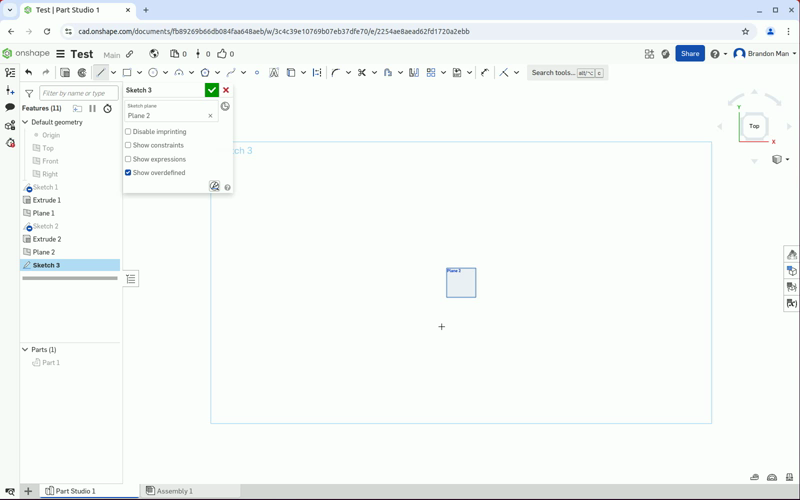
key_up(shift)
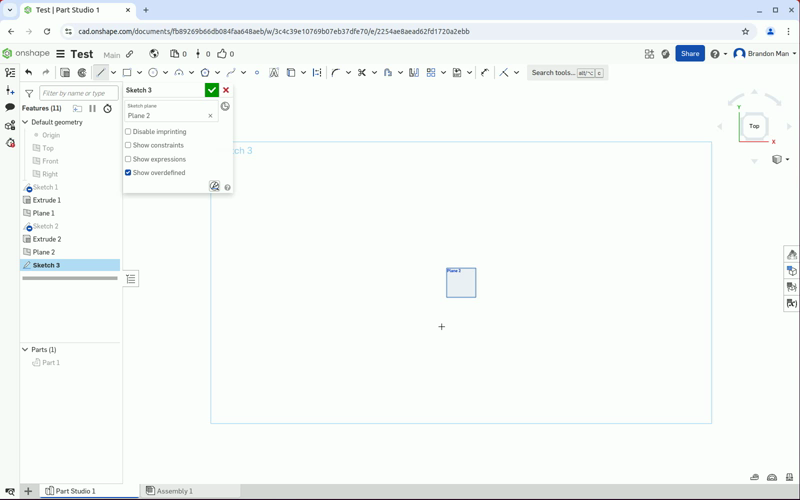
key_down(shift)
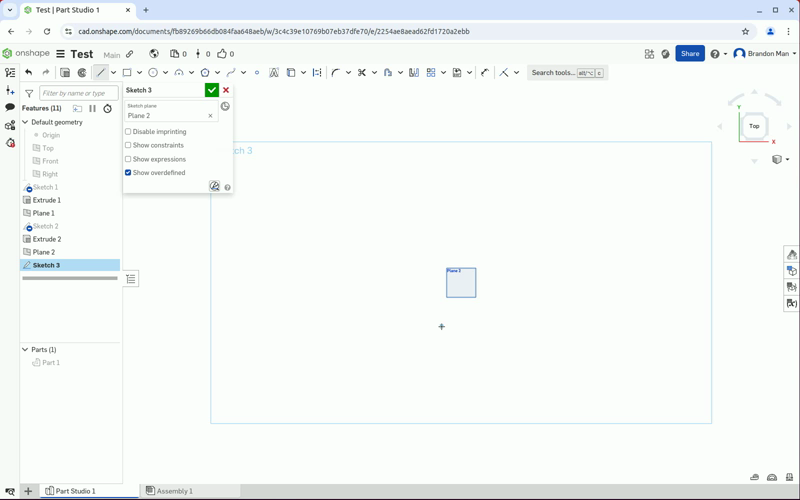
mouse_move(471, 326)
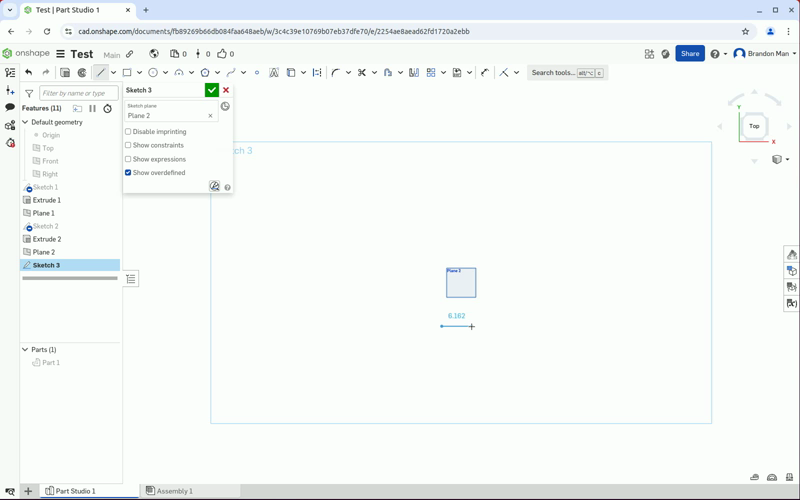
mouse_move(480, 326)
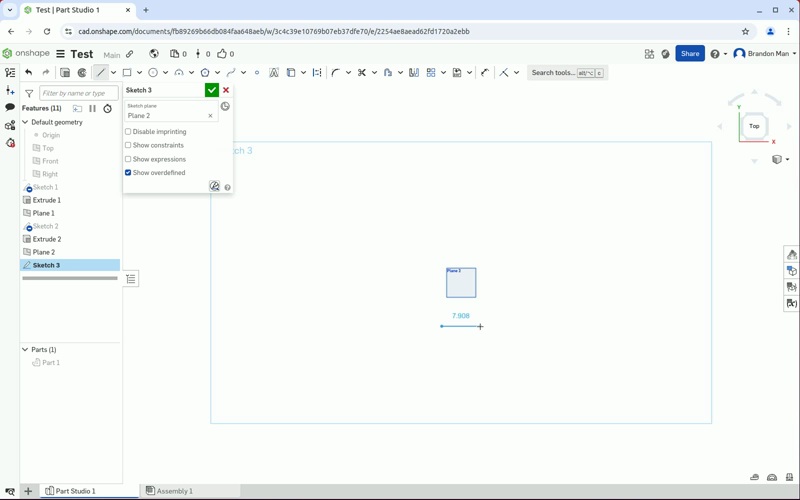
click(480, 326)
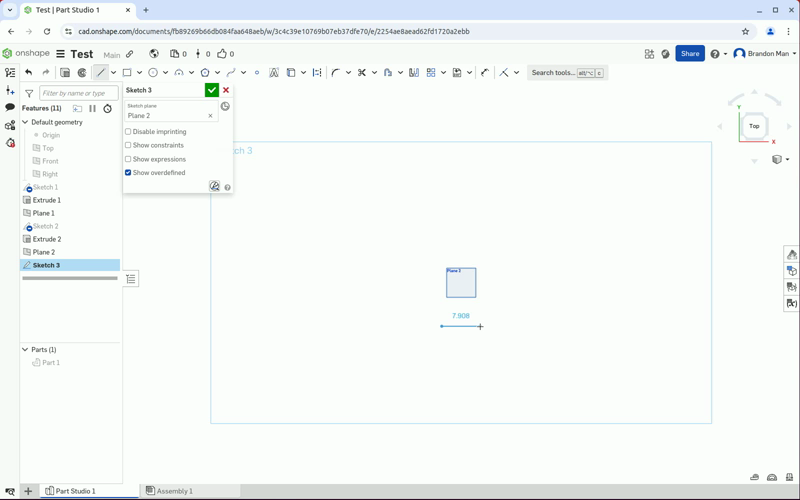
key_up(shift)
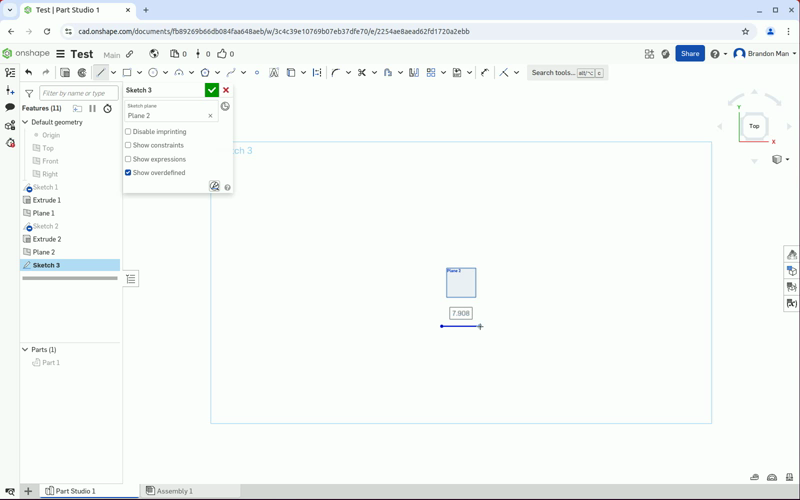
key_down(shift)
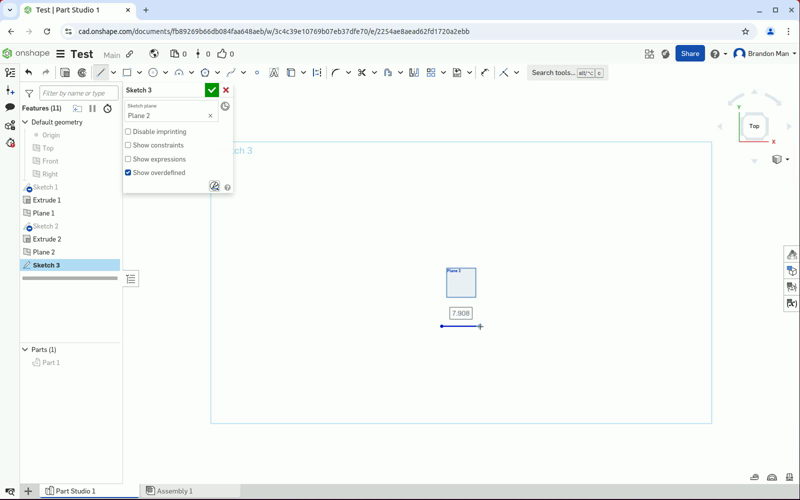
mouse_move(510, 326)
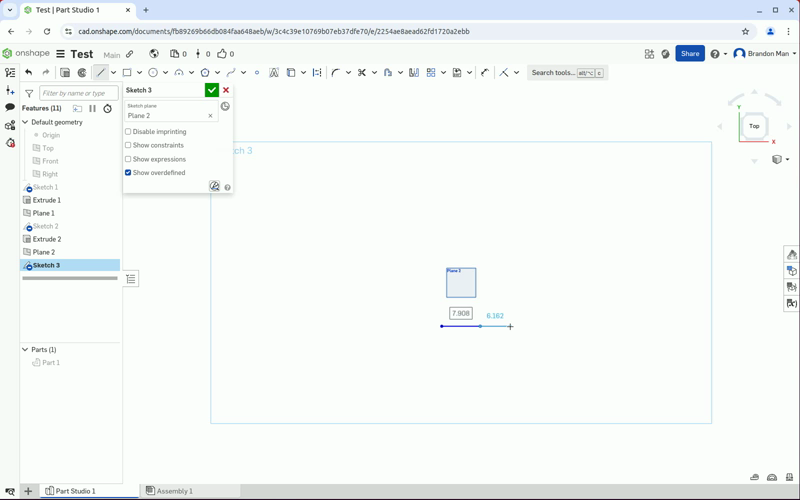
mouse_move(480, 288)
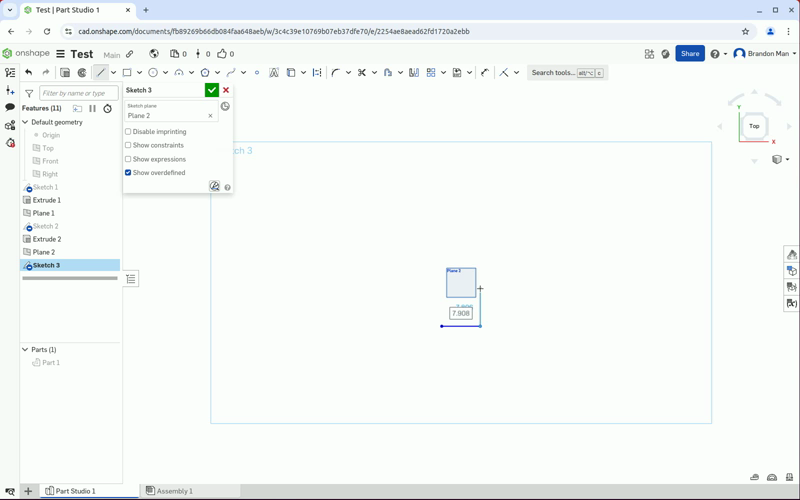
click(480, 288)
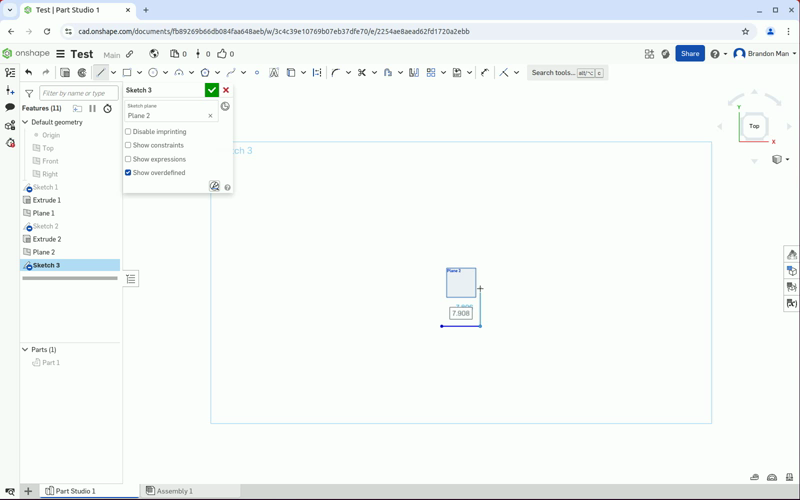
key_up(shift)
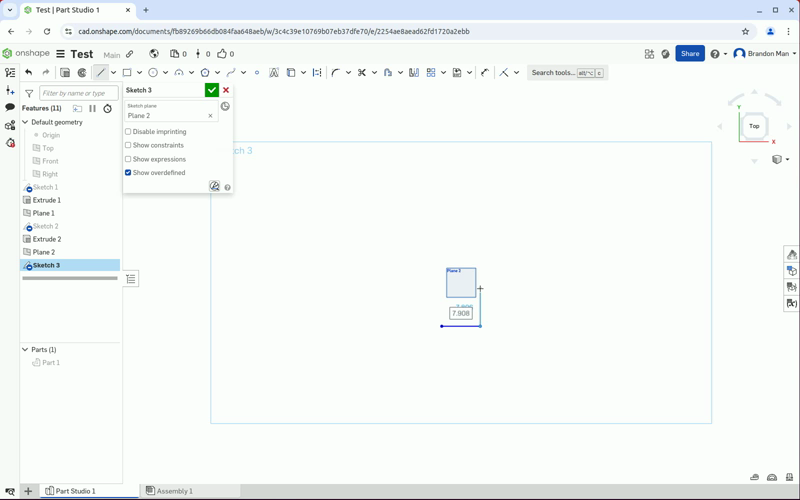
key_down(shift)
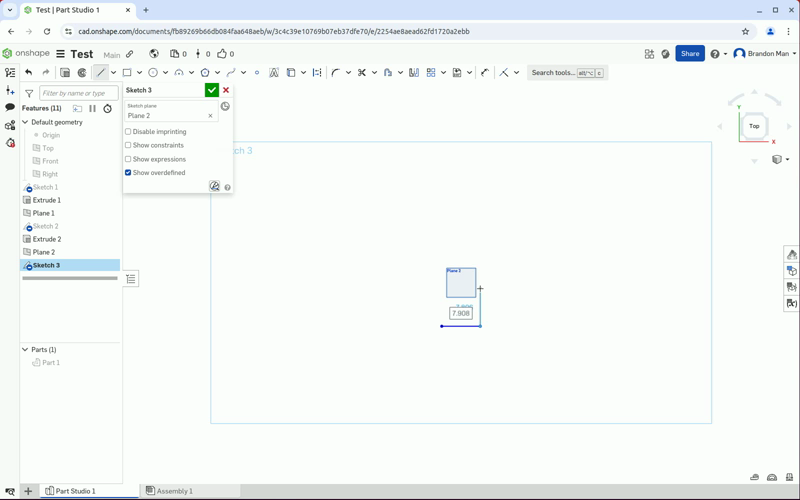
mouse_move(510, 288)
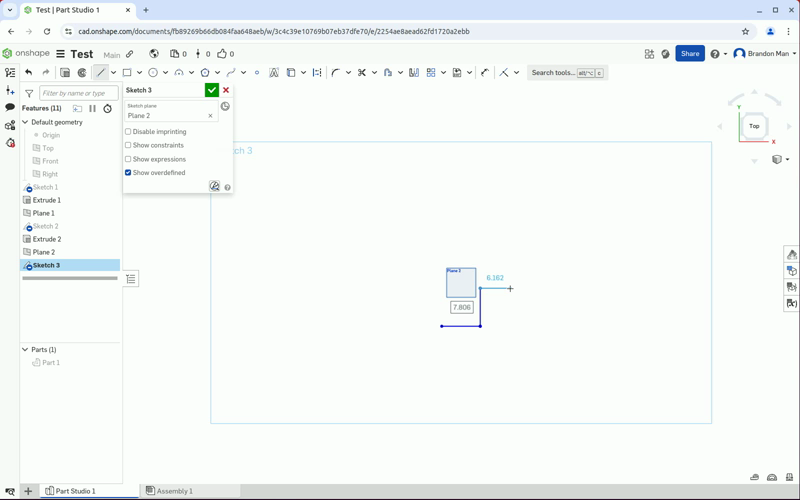
mouse_move(441, 288)
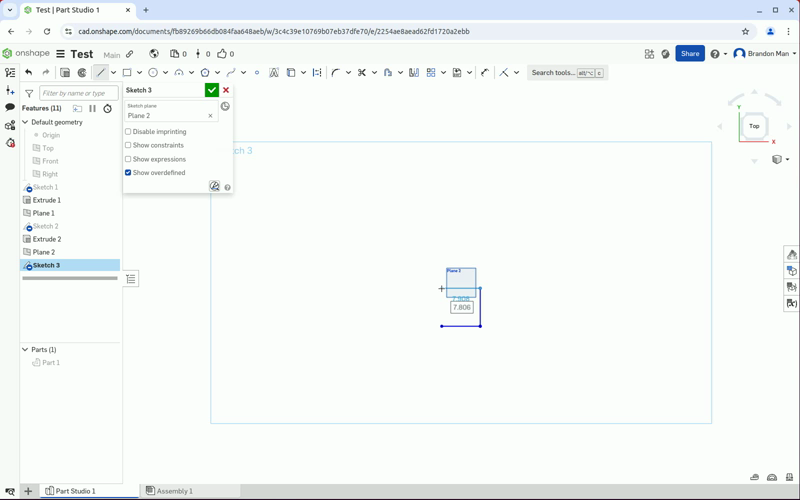
click(441, 288)
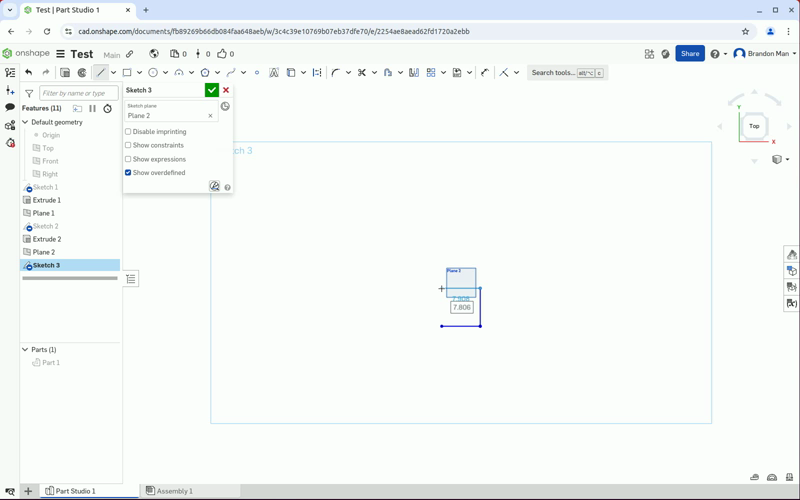
key_up(shift)
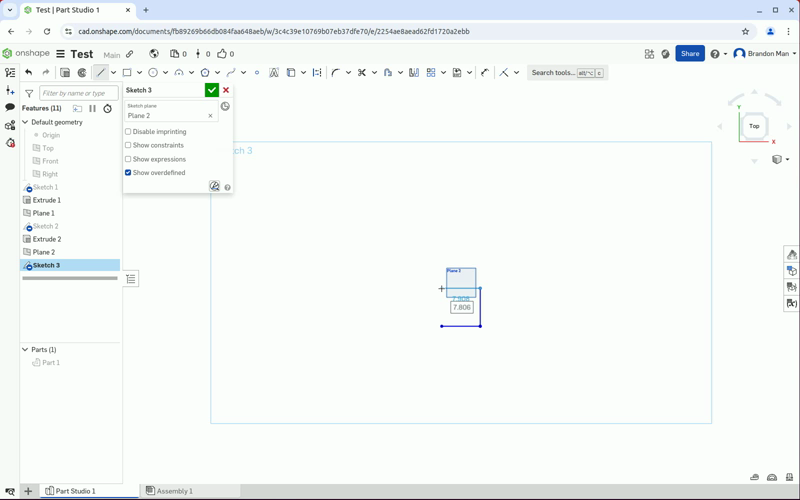
mouse_move(471, 288)
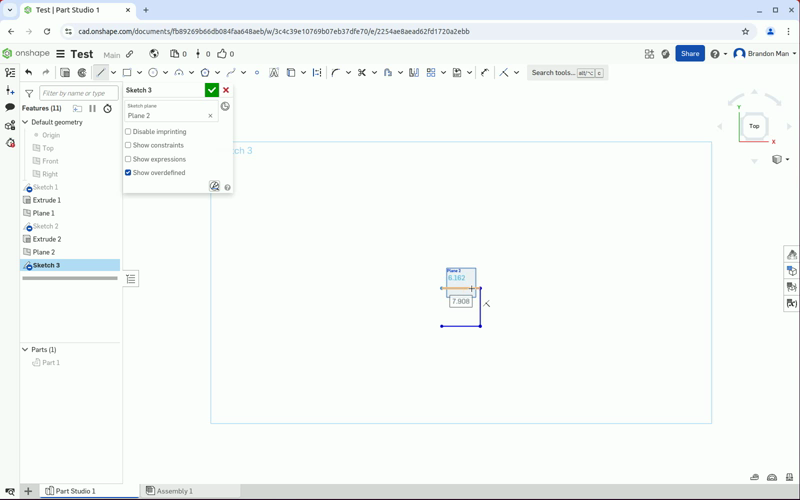
key_down(shift)
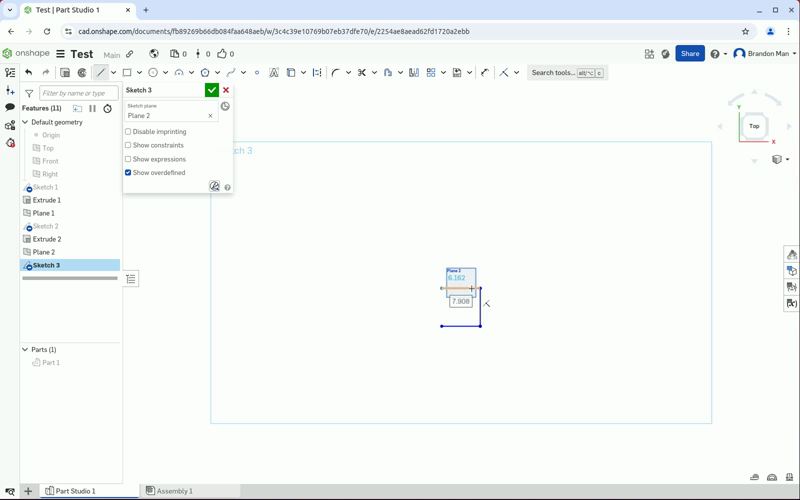
mouse_move(441, 326)
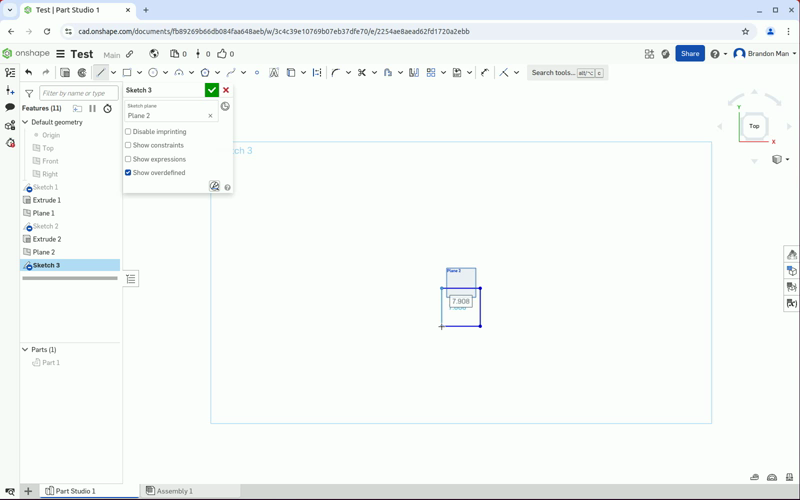
key_up(shift)
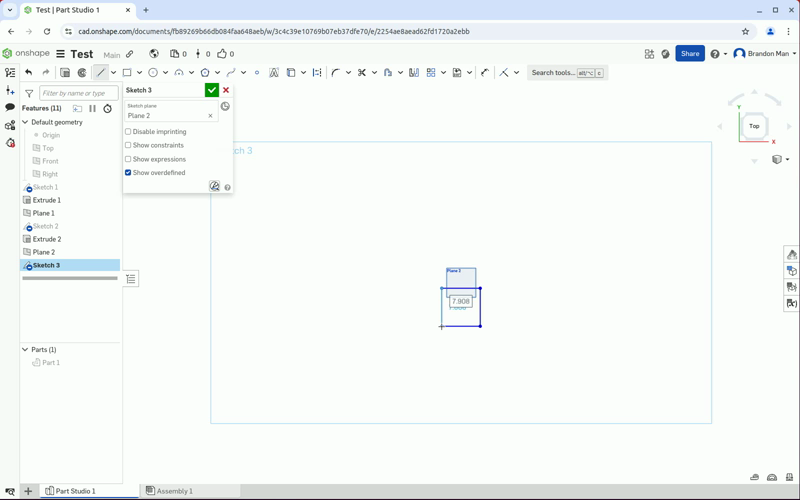
click(441, 326)
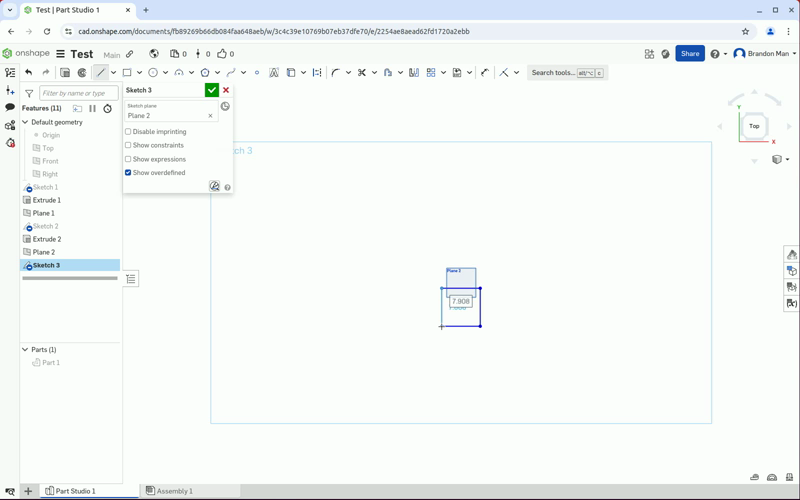
key(esc)
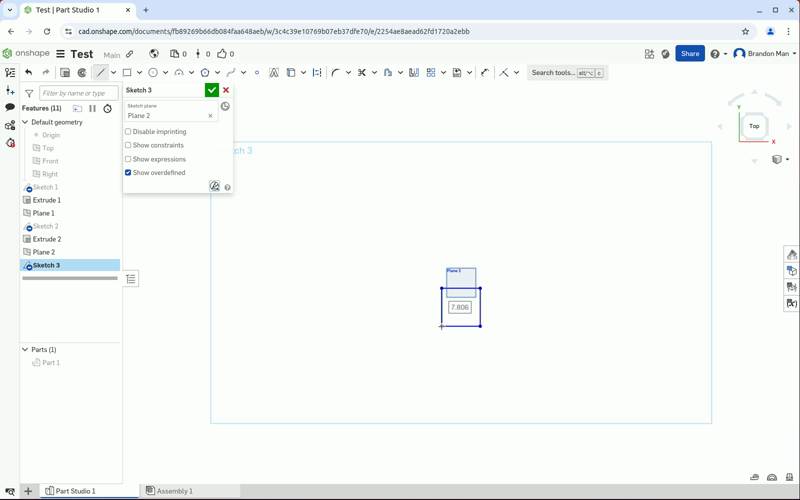
mouse_move(475, 309)
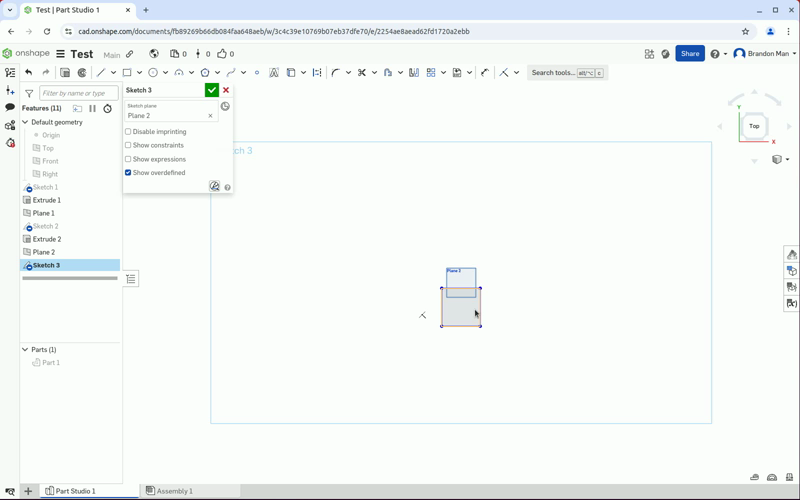
scroll(6)
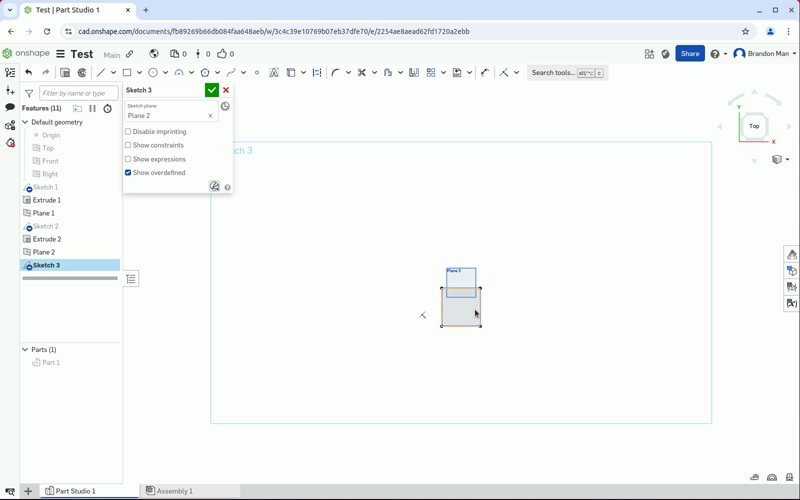
scroll(6)
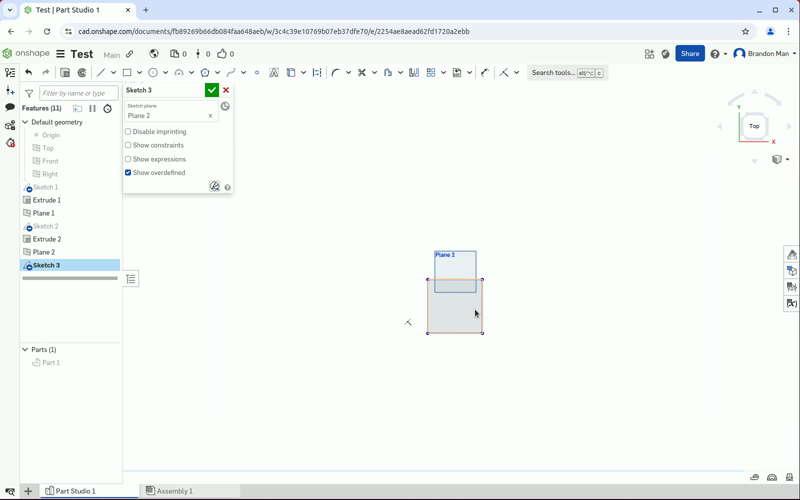
scroll(6)
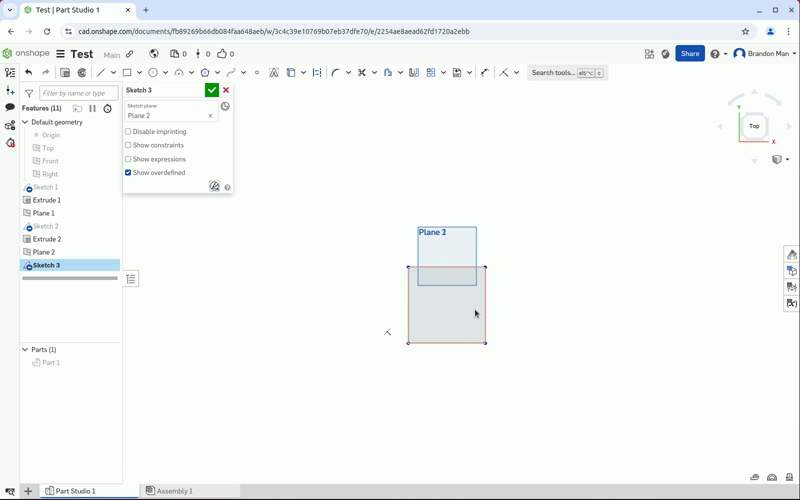
scroll(6)
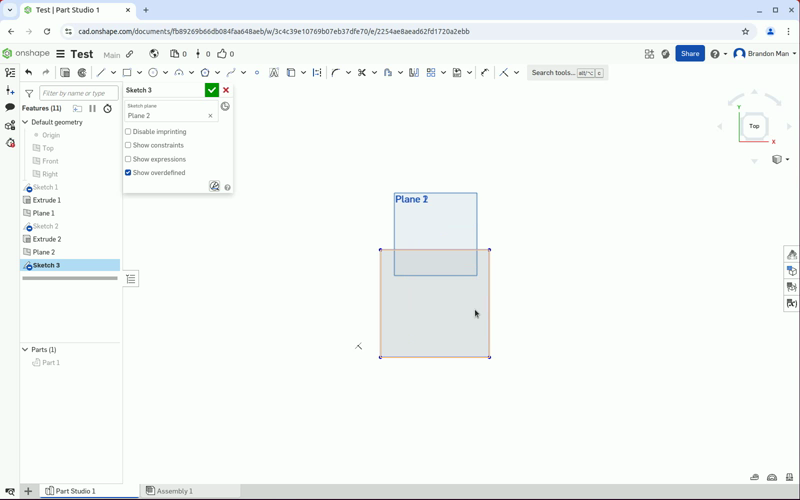
scroll(6)
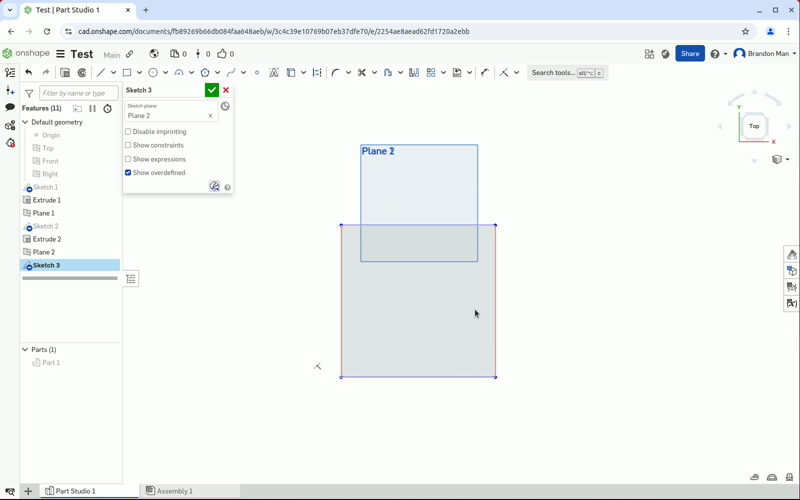
scroll(6)
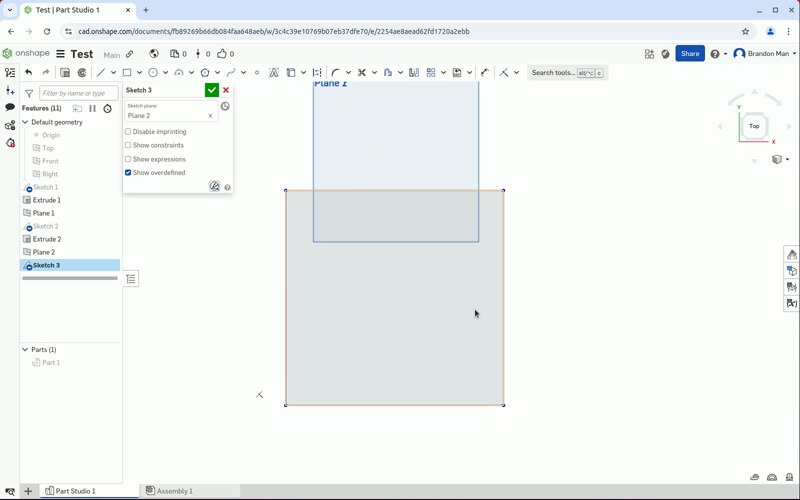
scroll(6)
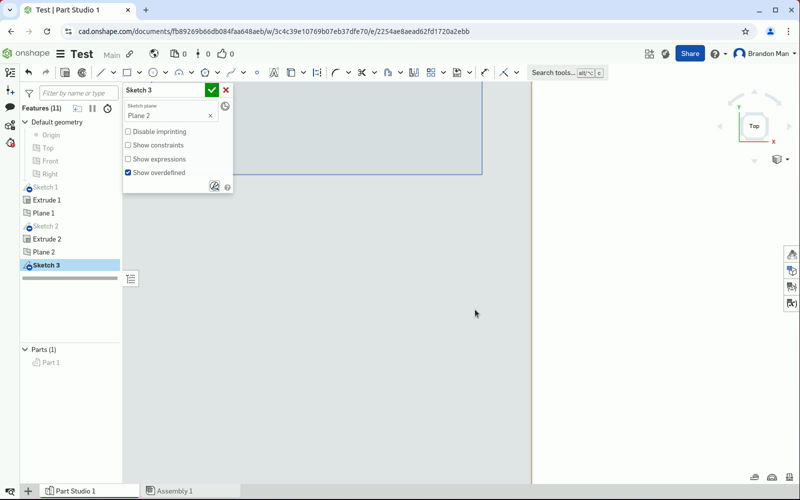
click(475, 309)
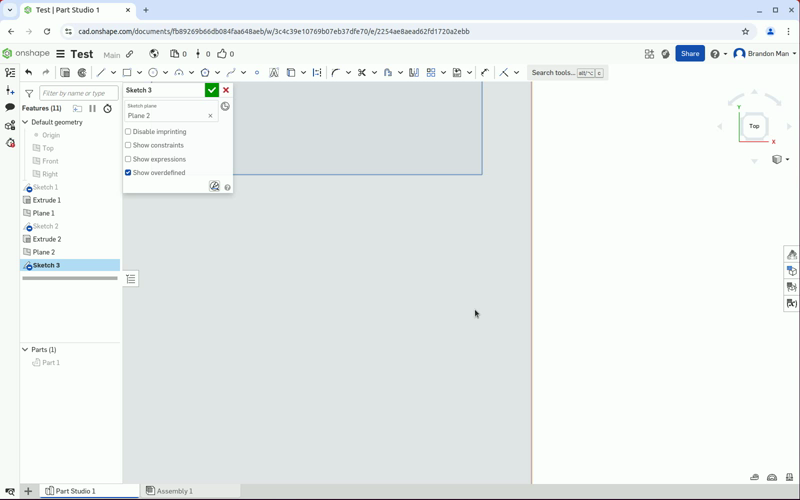
scroll(-6)
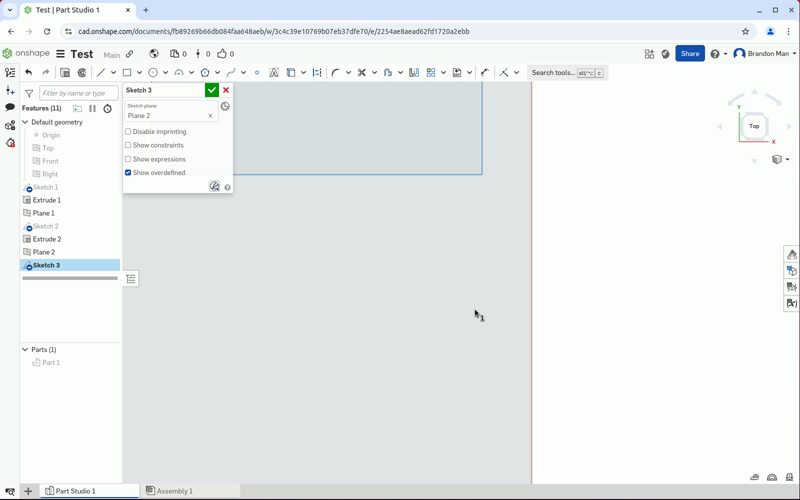
scroll(-6)
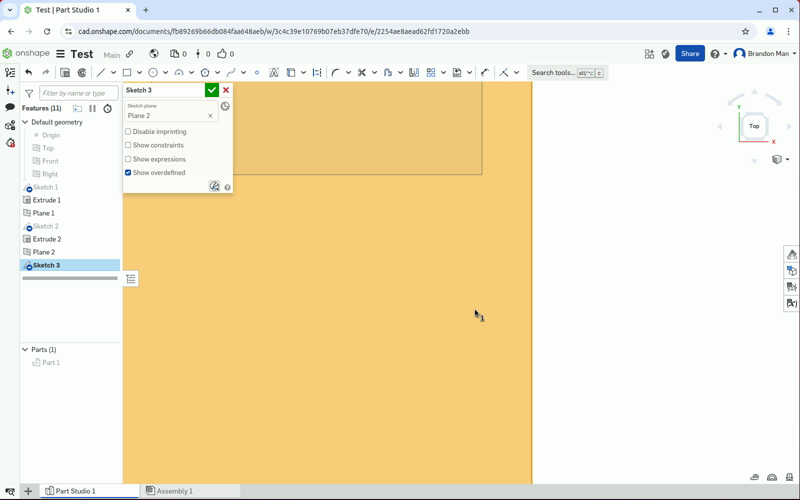
scroll(-6)
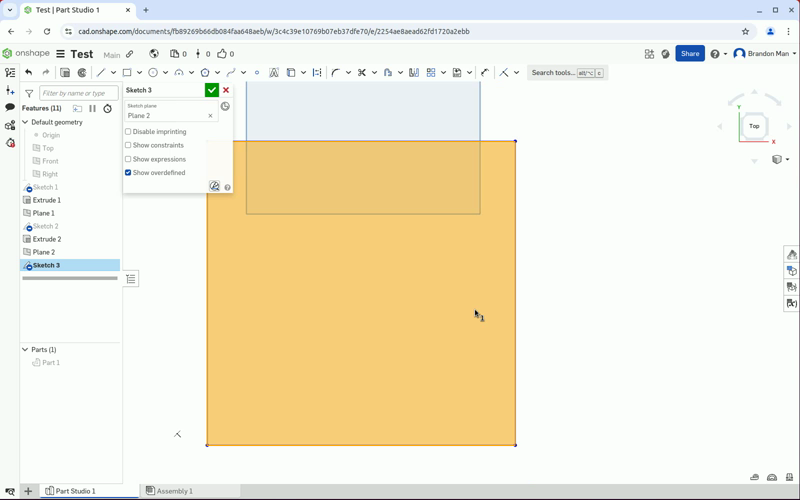
scroll(-6)
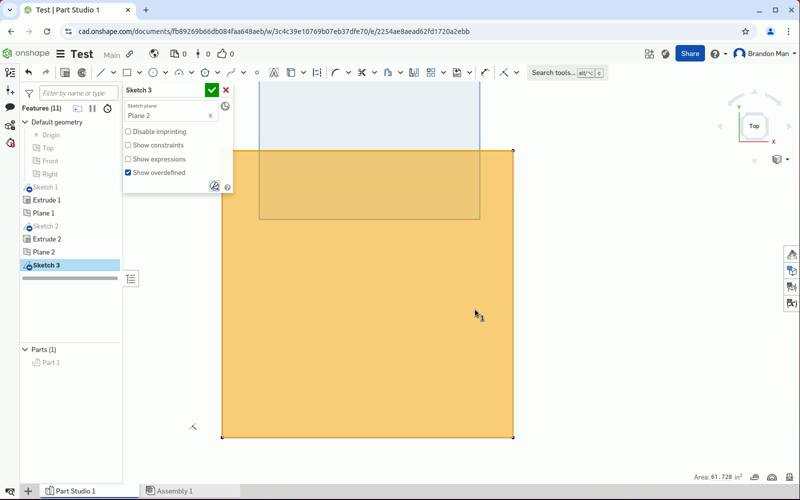
scroll(-6)
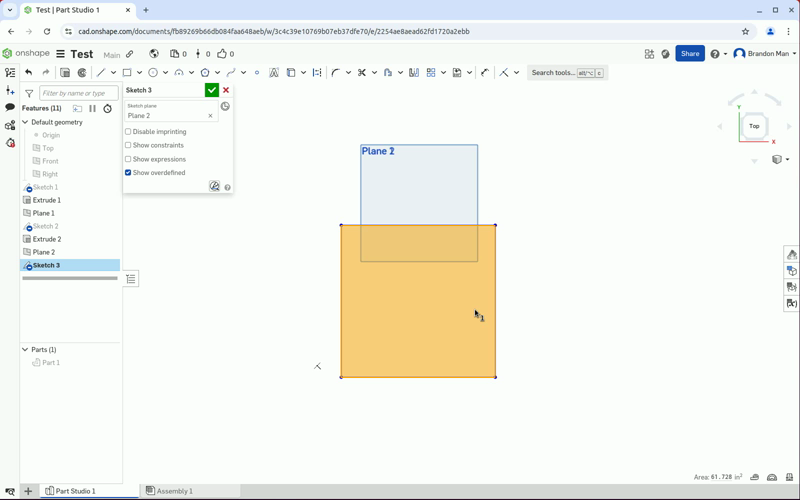
scroll(-6)
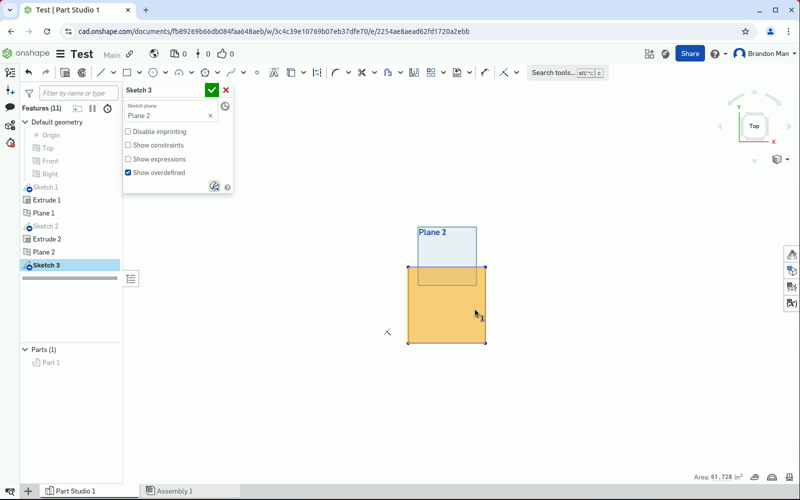
scroll(-6)
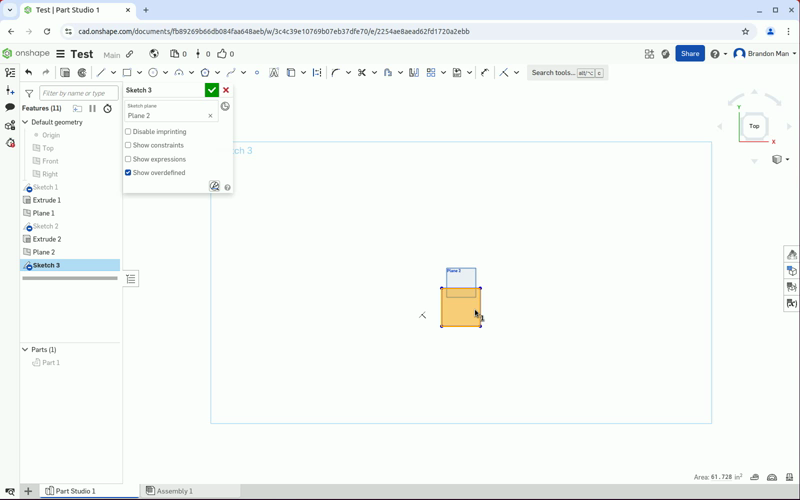
mouse_move(73, 352)
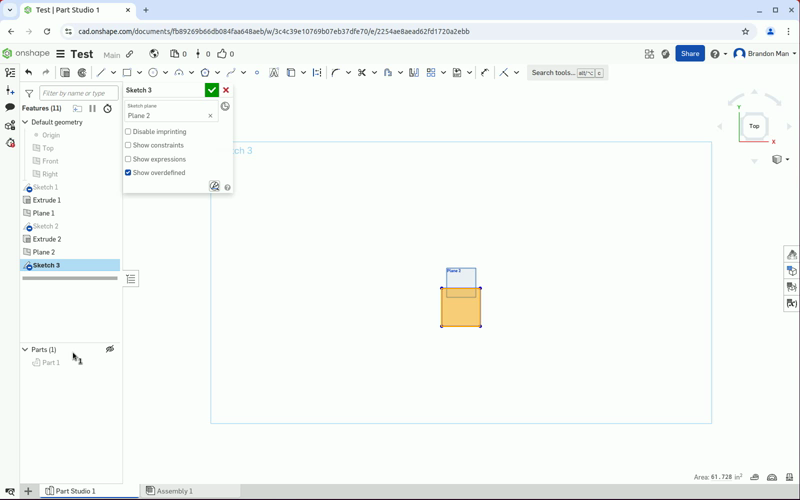
key(shift+y)
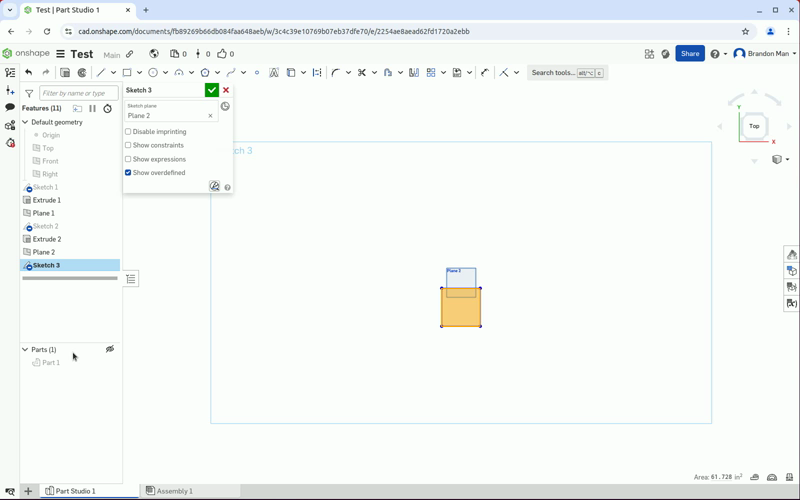
key(shift+e)
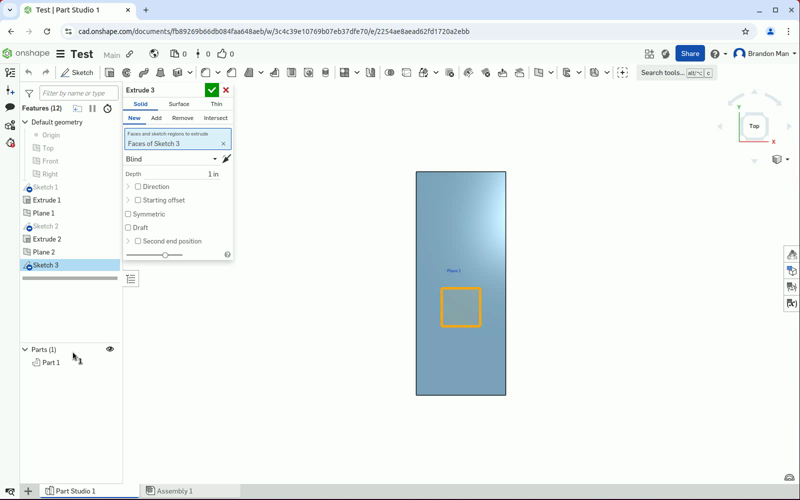
mouse_move(143, 106)
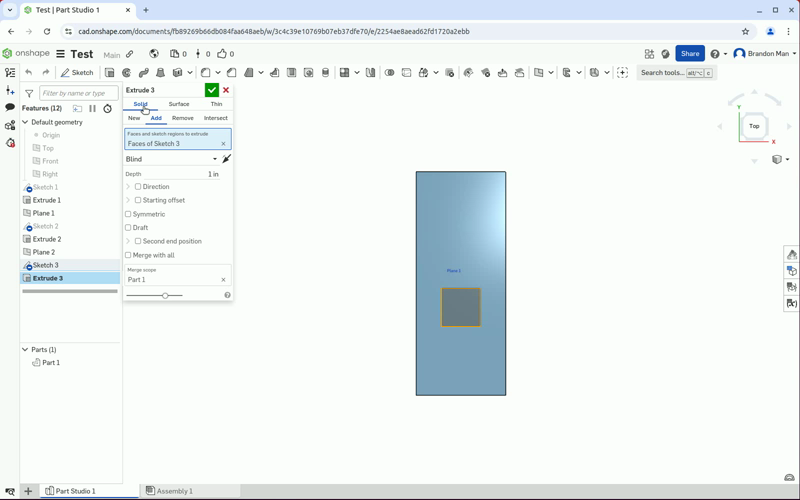
click(143, 106)
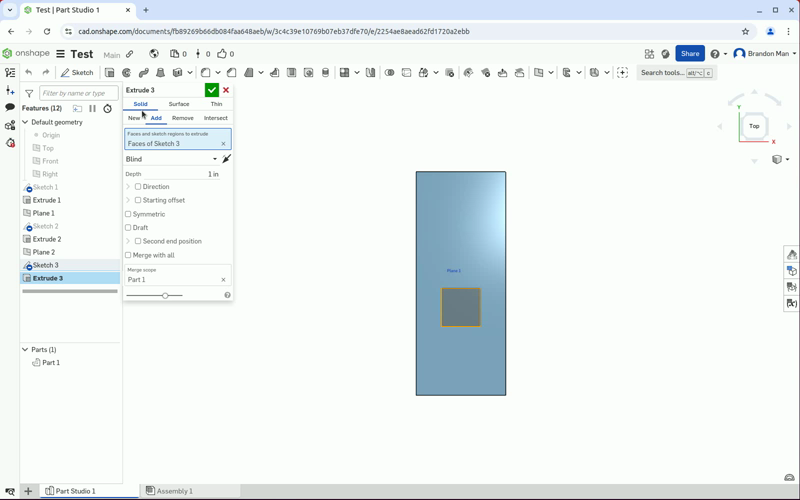
mouse_move(137, 120)
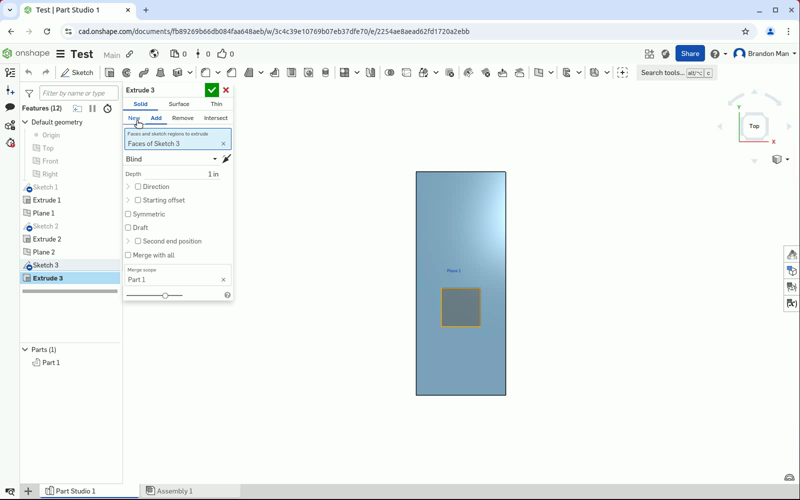
click(137, 120)
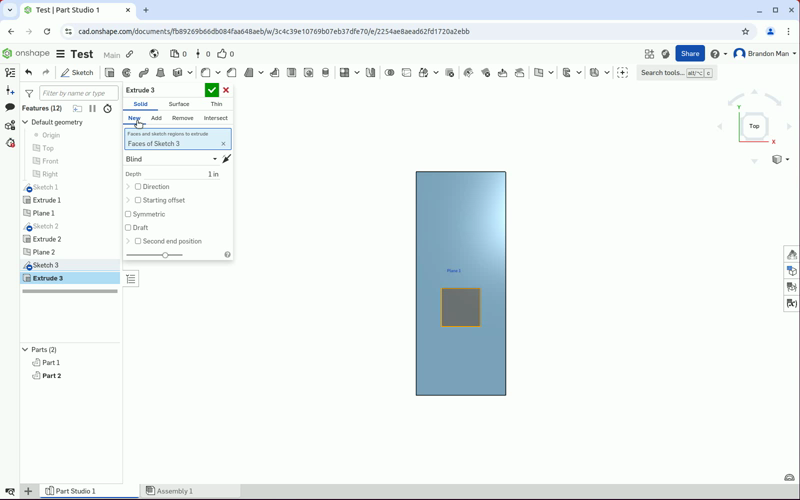
key(tab, 4)
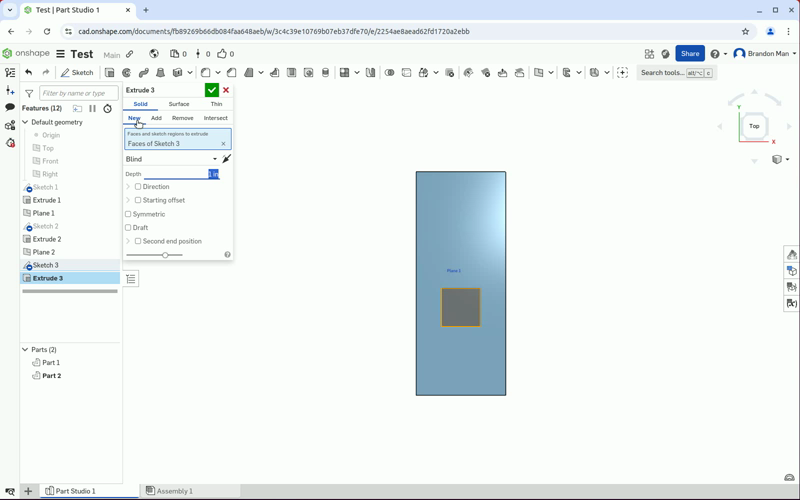
text(11.795)
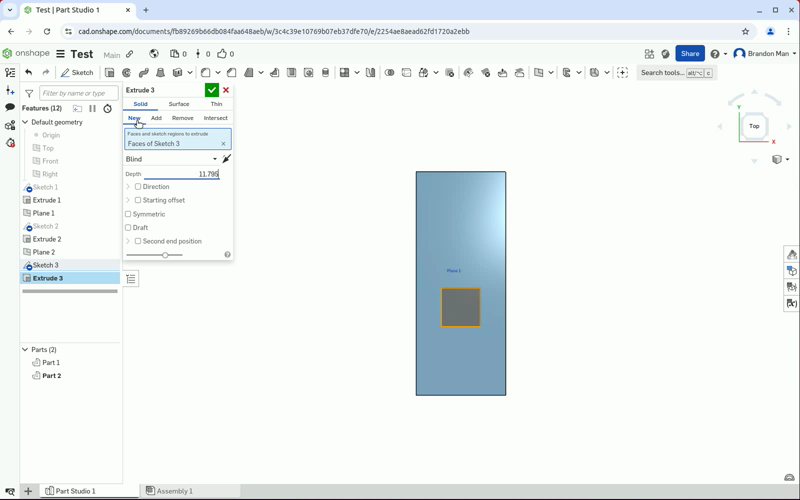
key(enter)
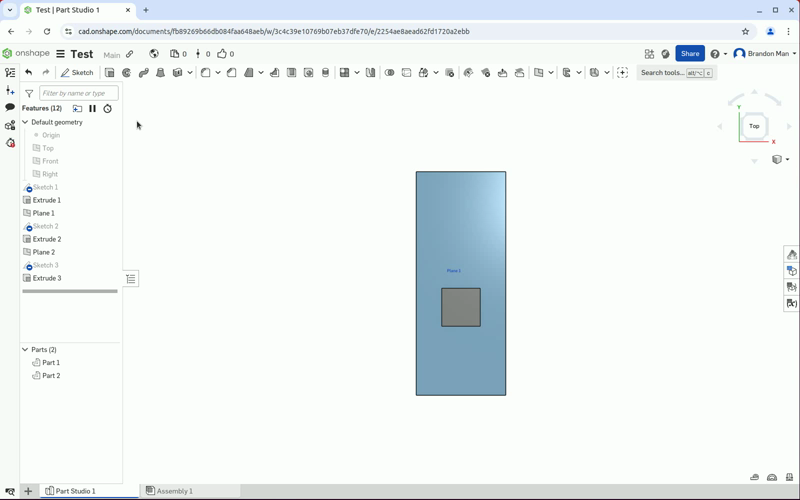
key(shift+h)
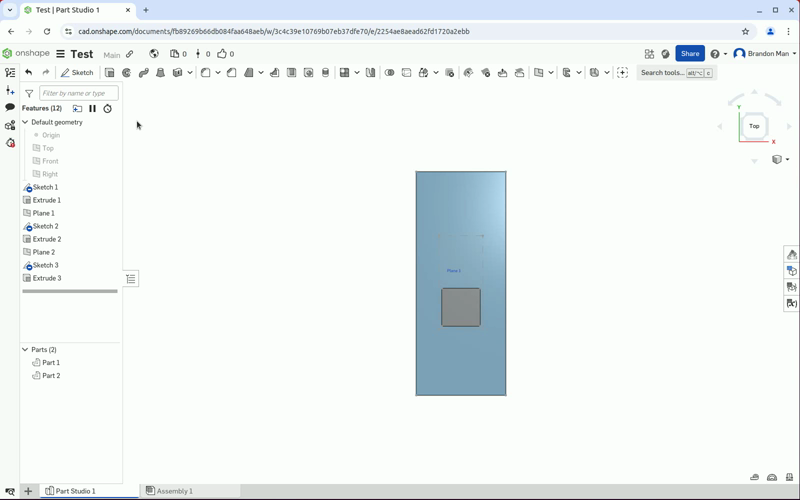
key(shift+h)
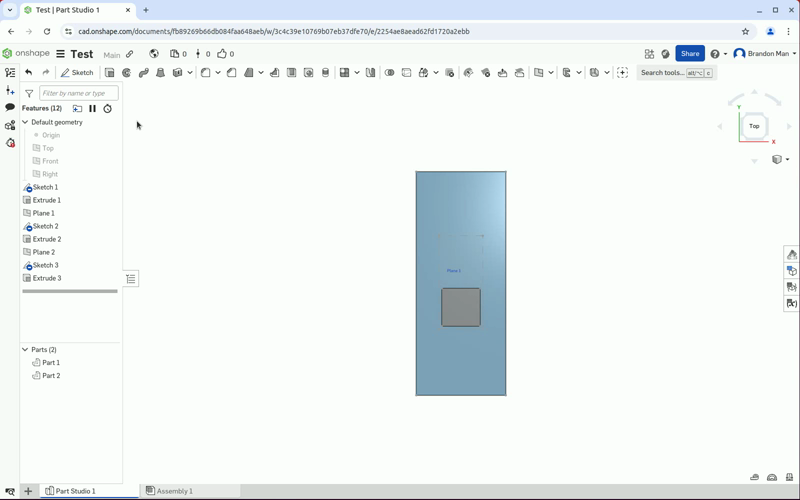
key(shift+7)
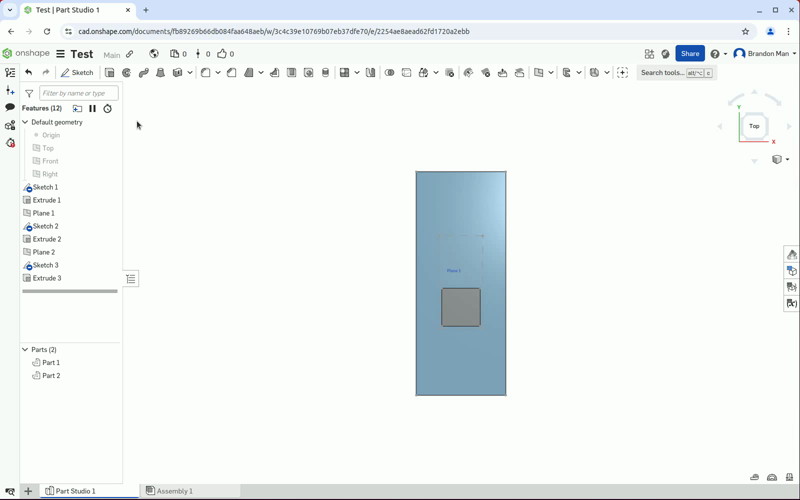
key(up, 3)
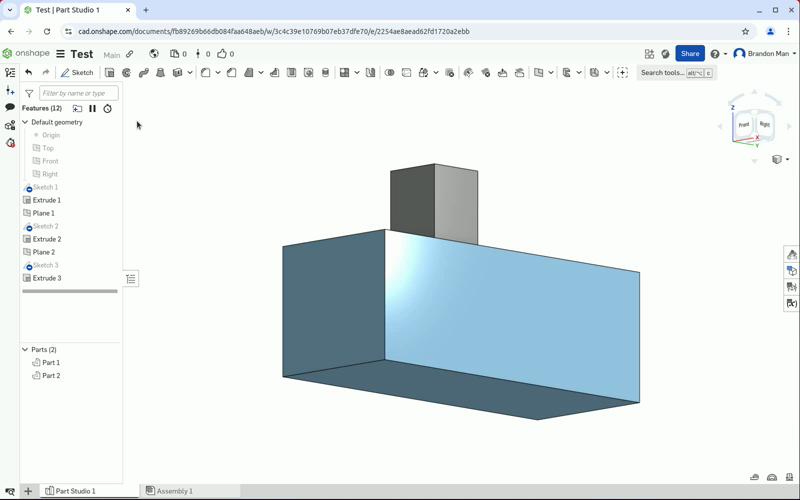
key(left, 3)
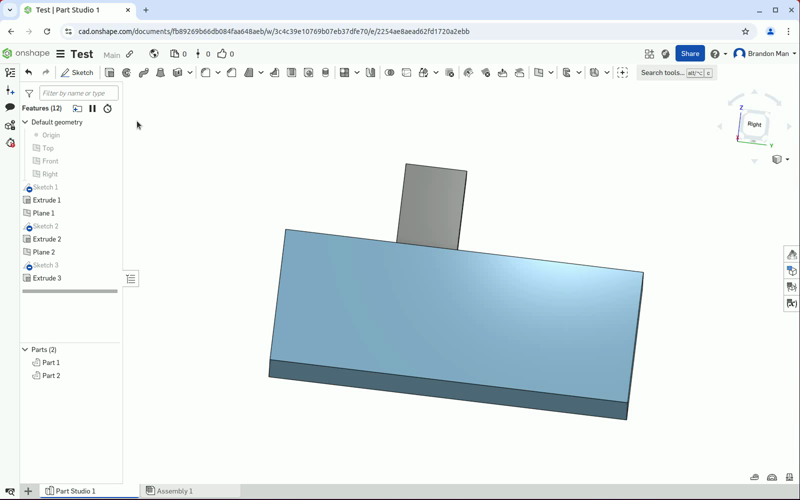
key(right, 3)
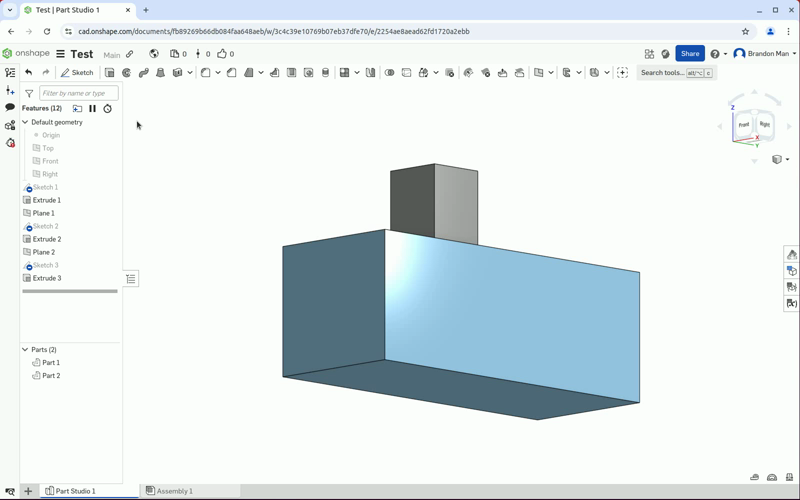
key(down, 3)
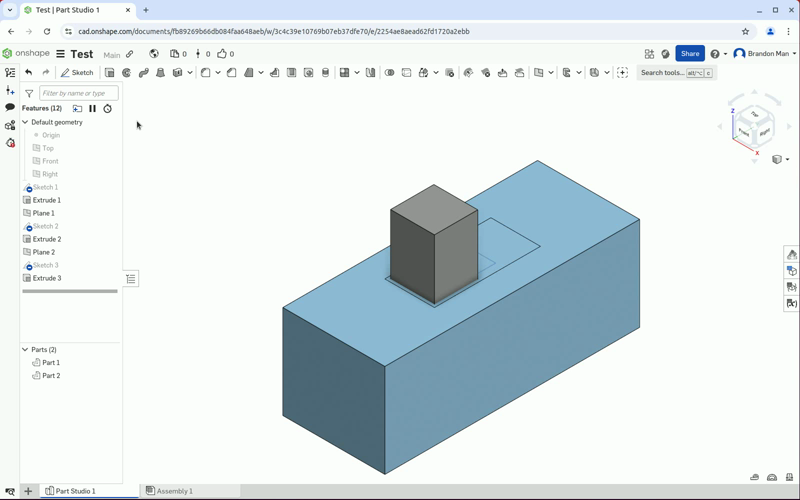
mouse_move(73, 189)
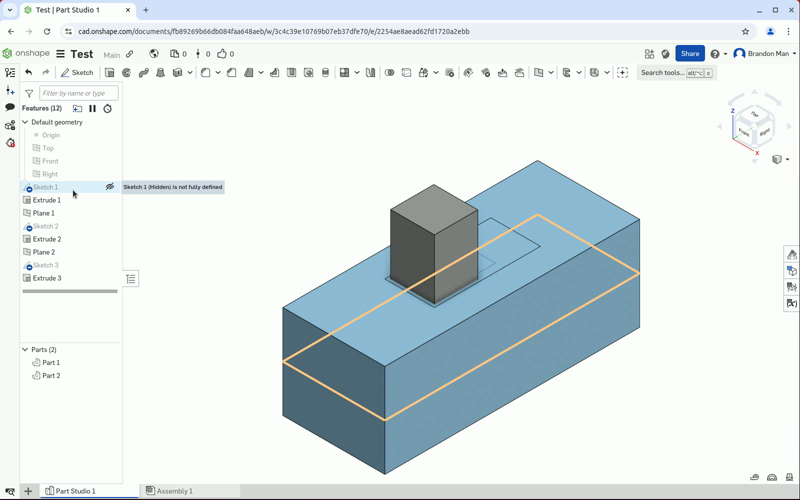
click(73, 189)